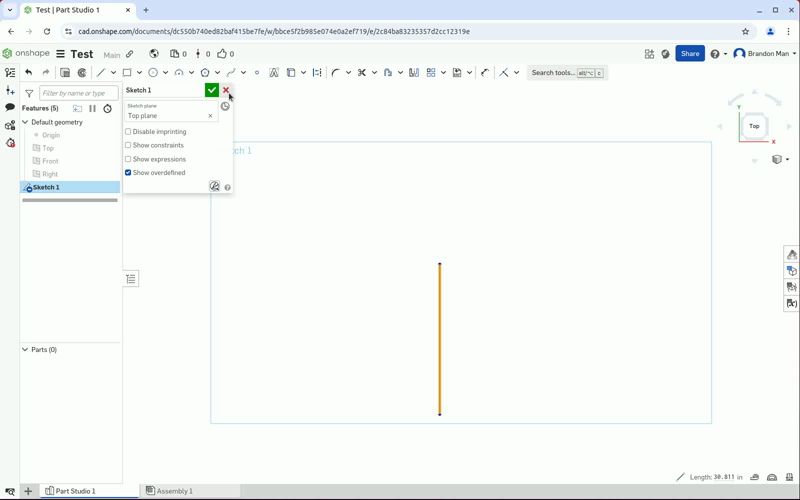
key(shift+h)
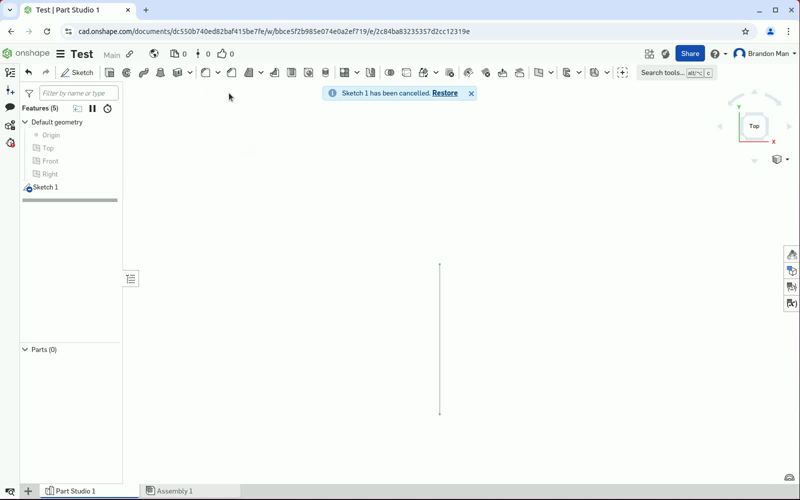
key(shift+s)
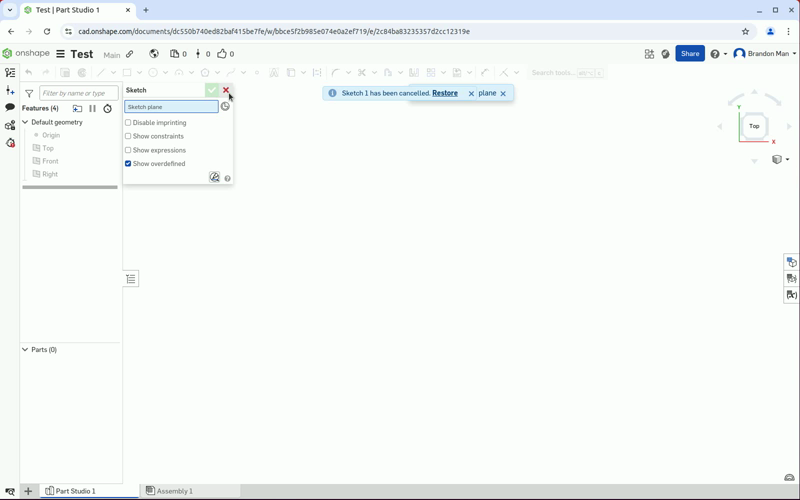
mouse_move(73, 150)
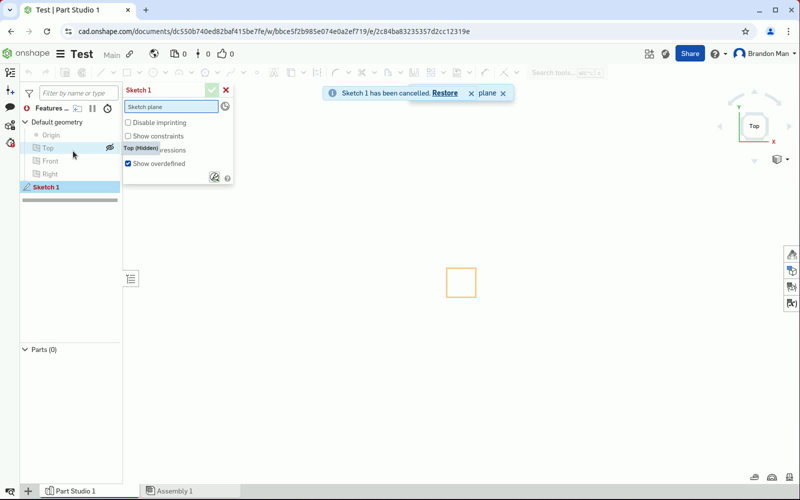
click(73, 150)
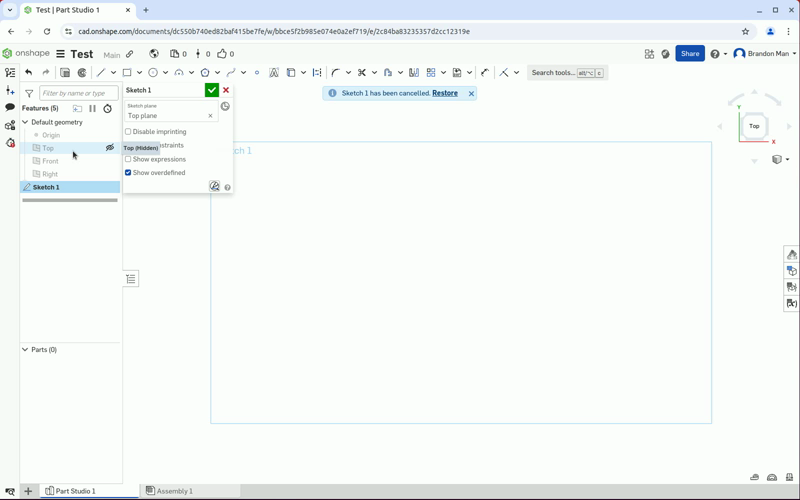
mouse_move(73, 352)
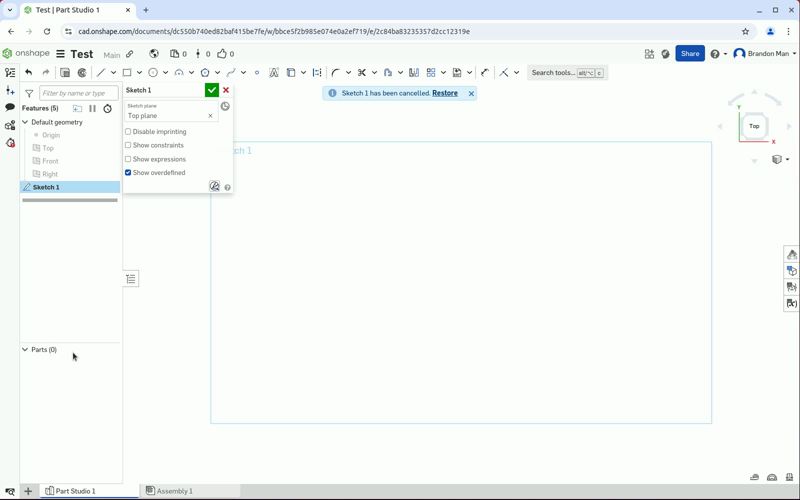
key(y)
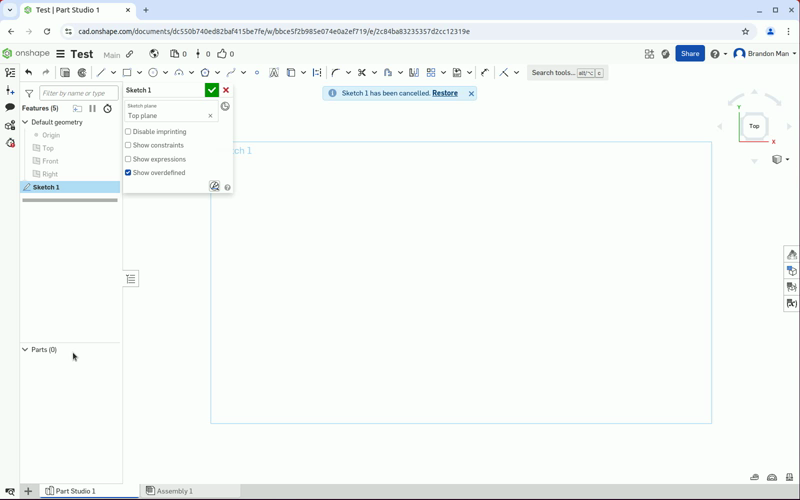
key(c)
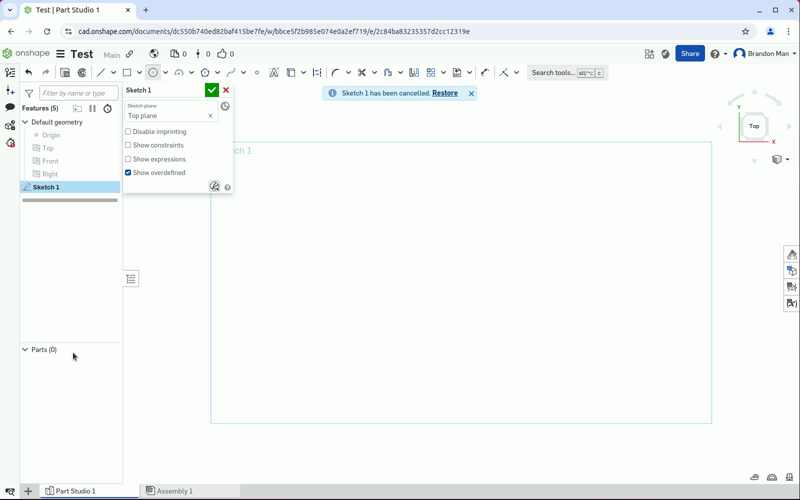
key_down(shift)
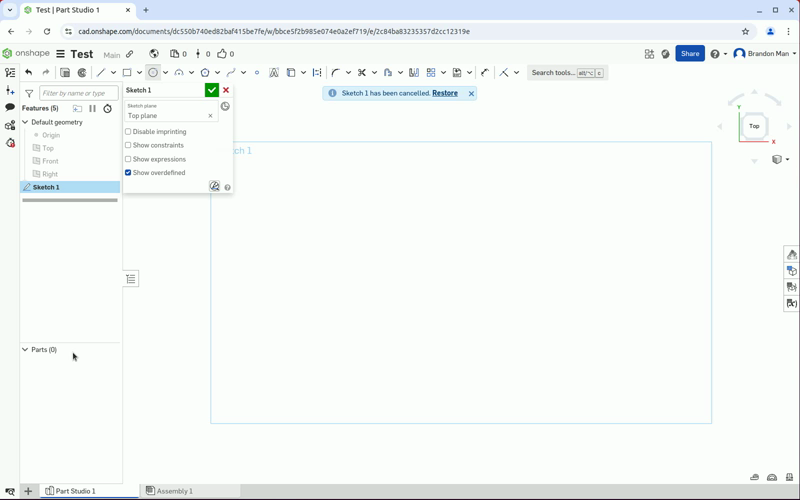
mouse_move(461, 282)
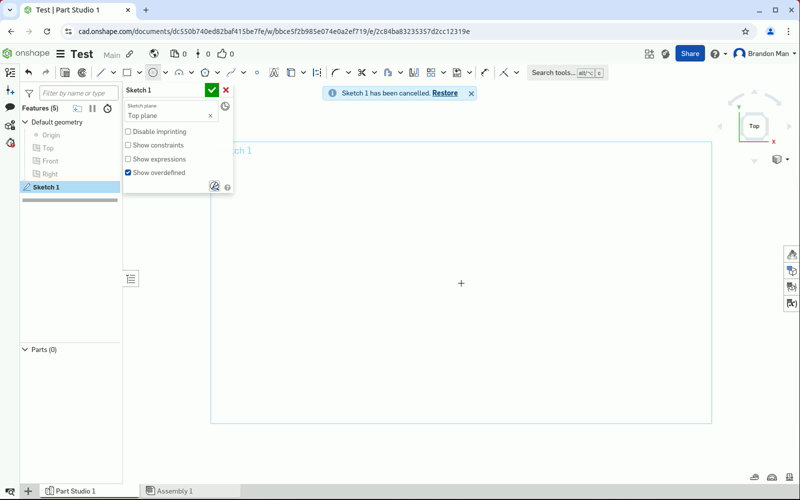
click(461, 282)
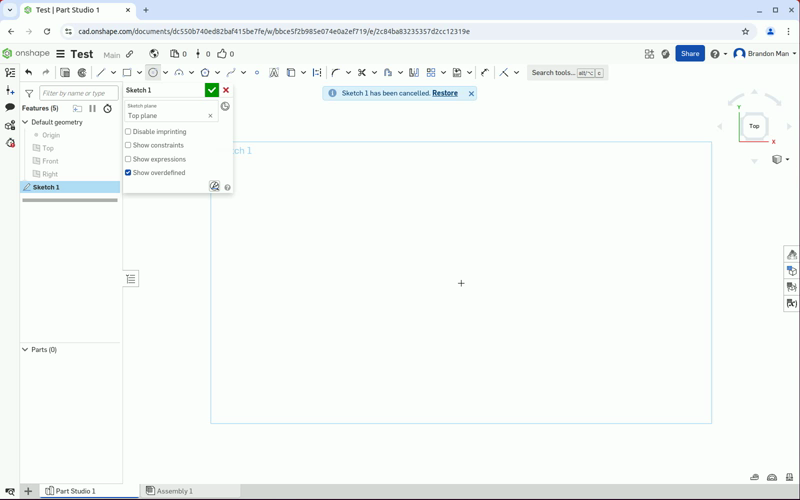
key_up(shift)
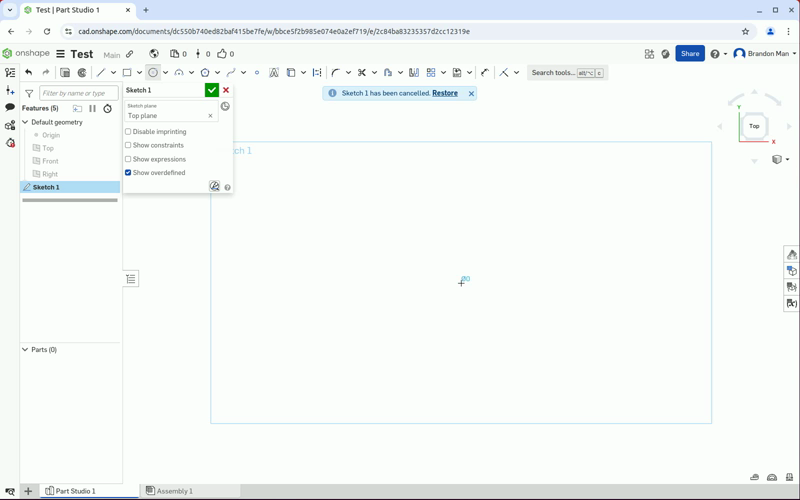
mouse_move(463, 282)
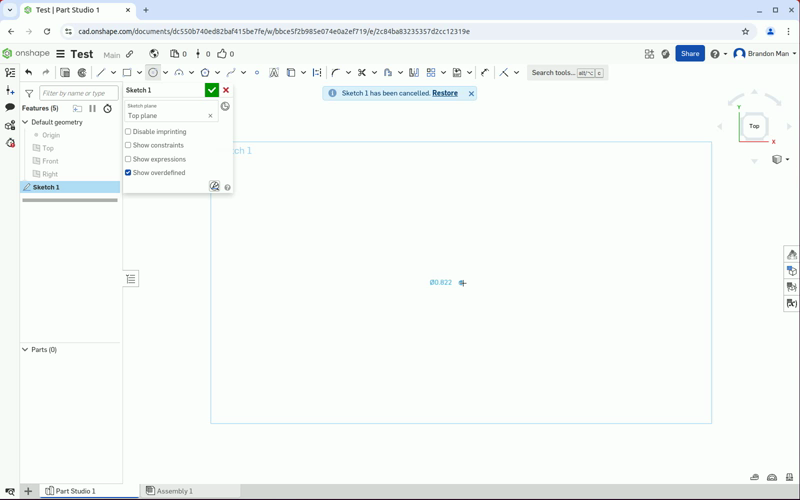
scroll(6)
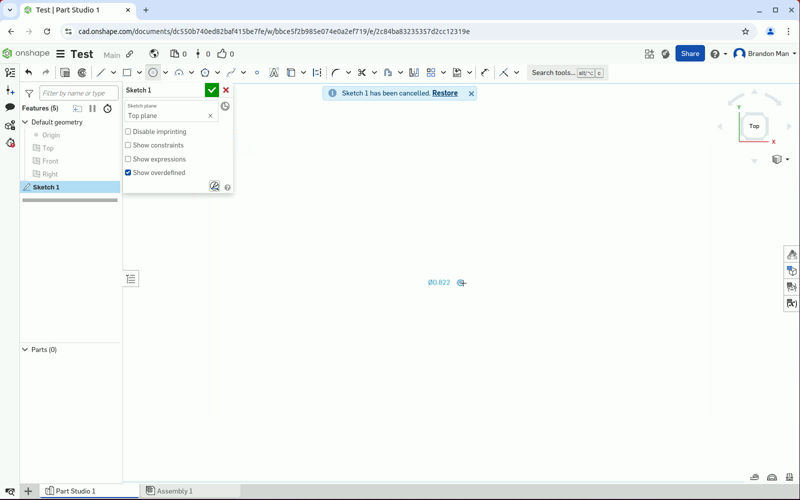
scroll(6)
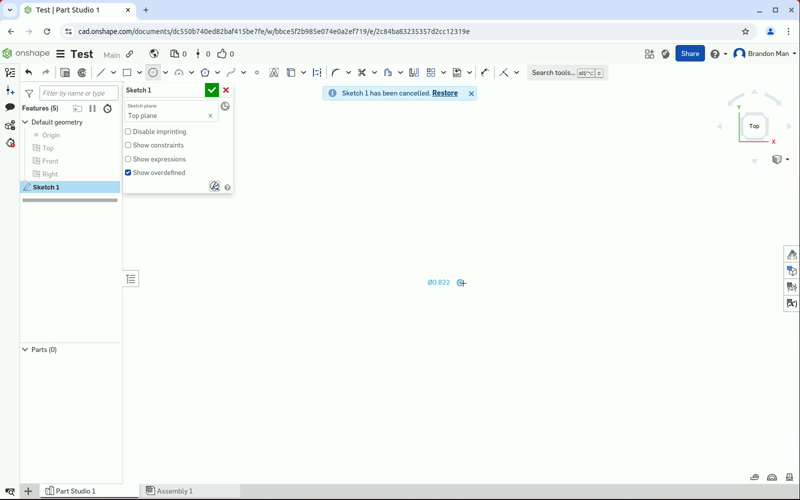
scroll(6)
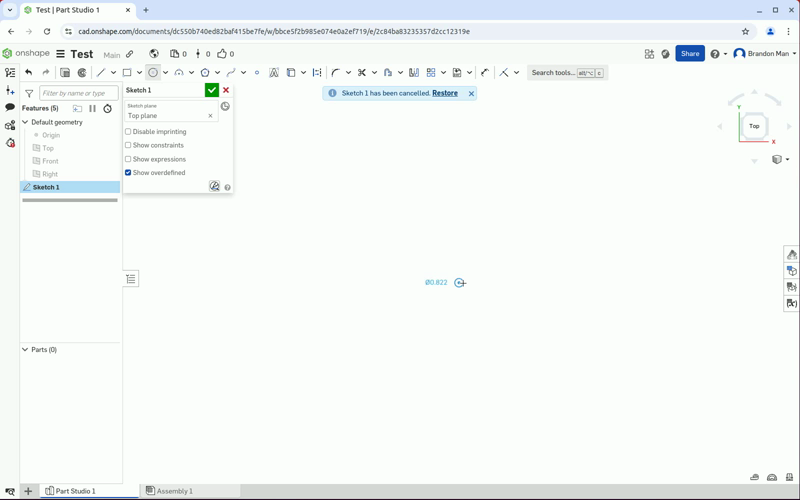
scroll(6)
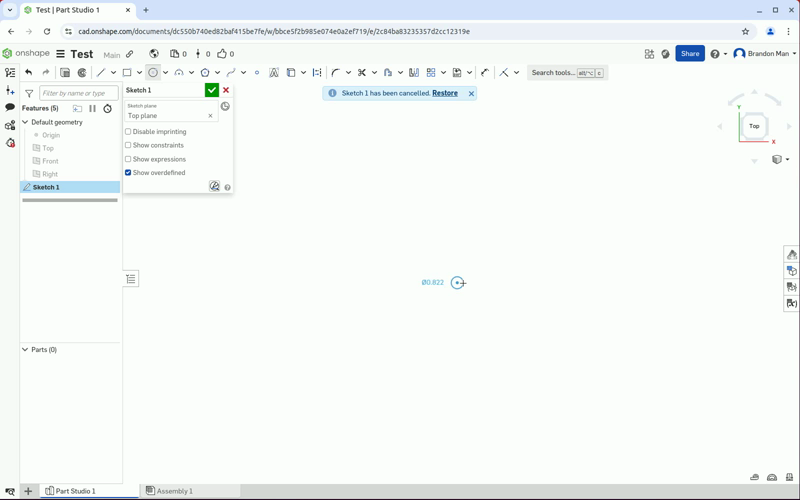
scroll(6)
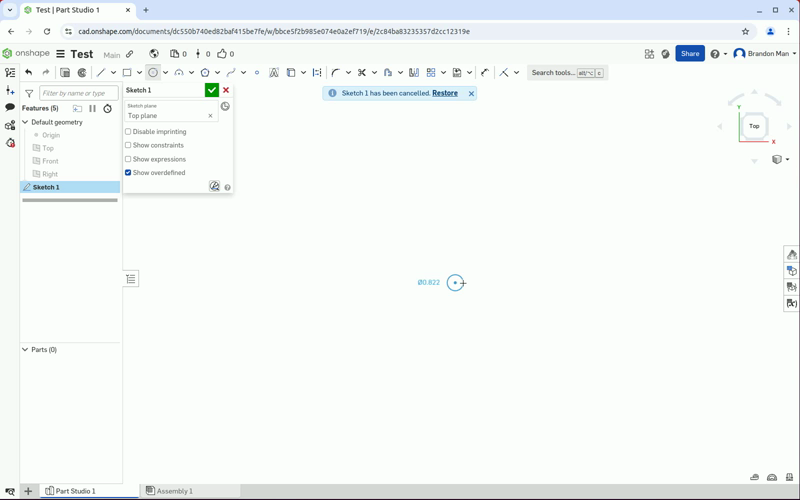
scroll(6)
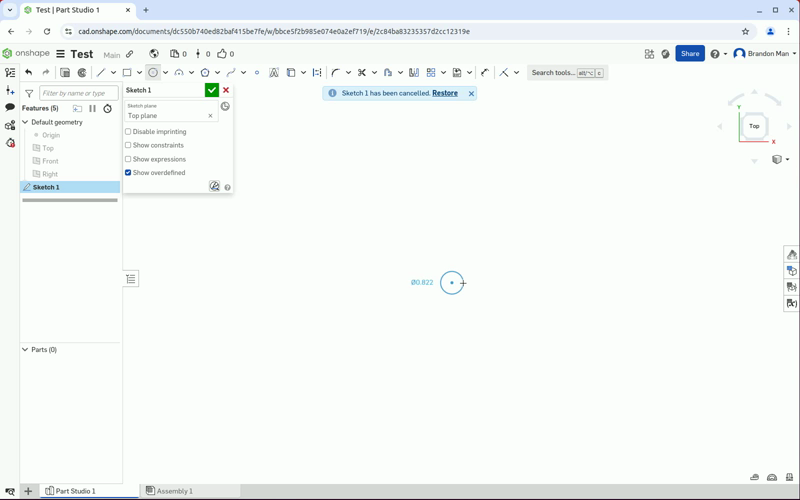
scroll(6)
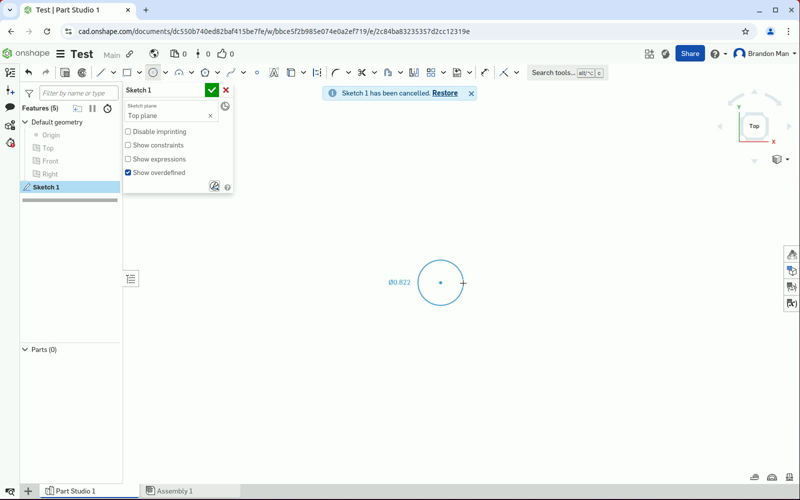
click(463, 282)
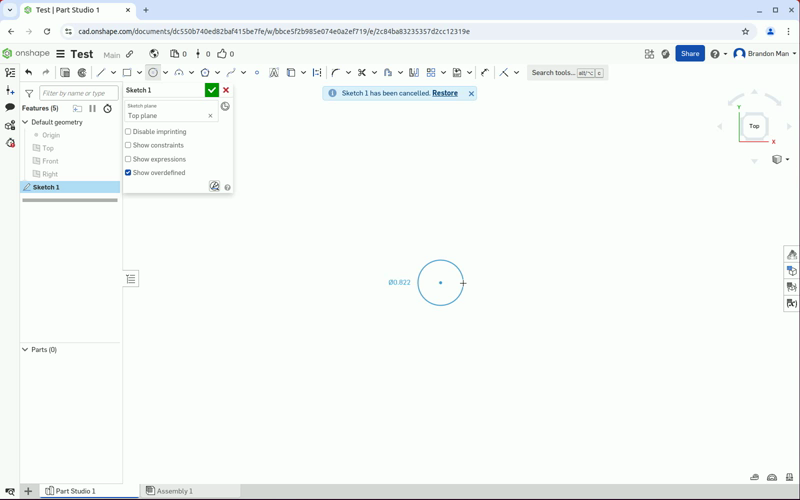
scroll(-6)
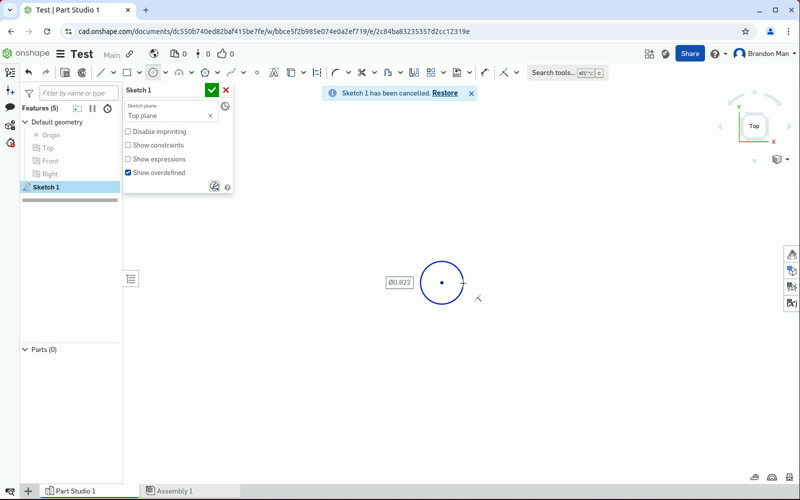
scroll(-6)
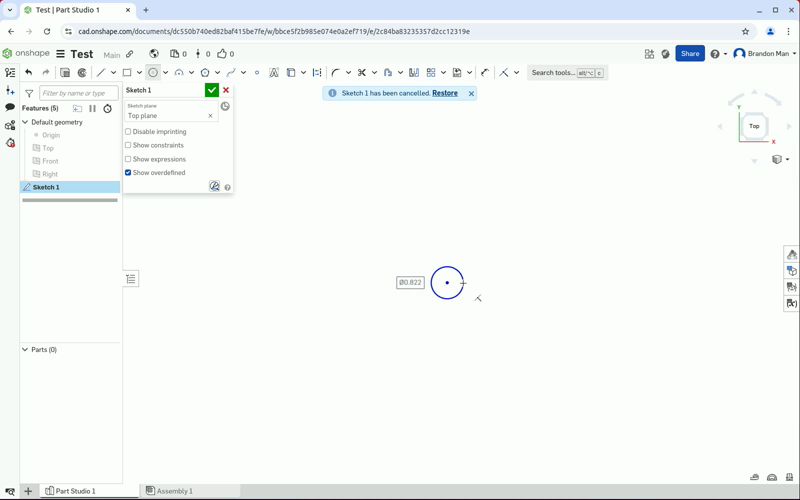
scroll(-6)
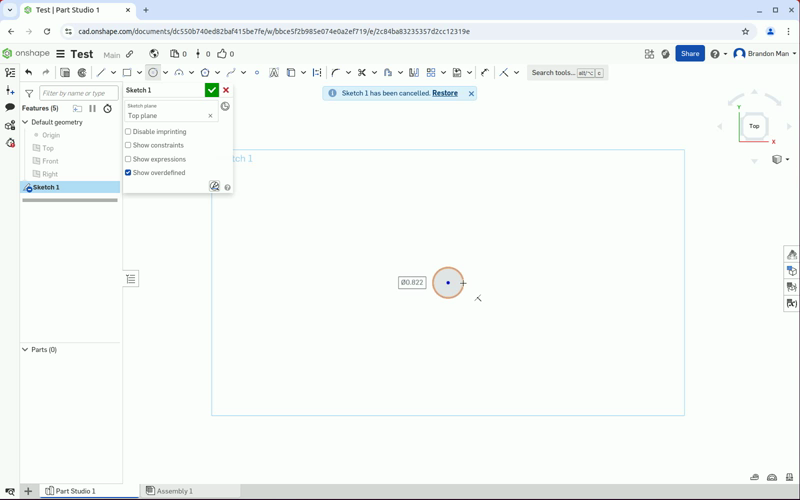
scroll(-6)
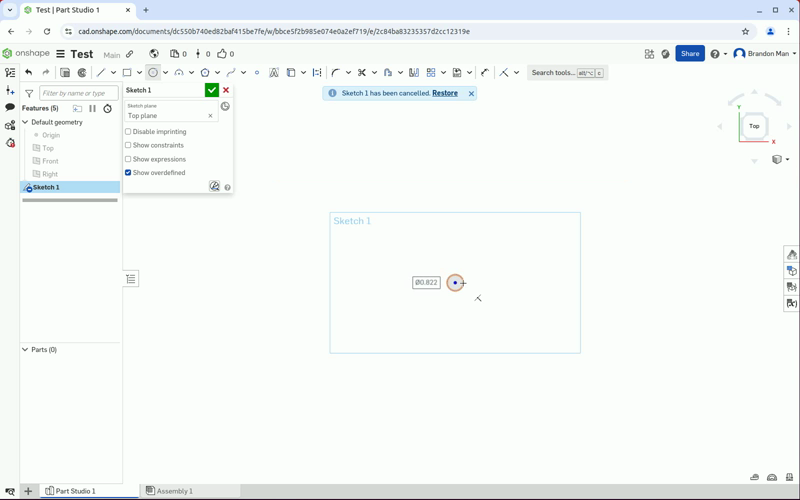
scroll(-6)
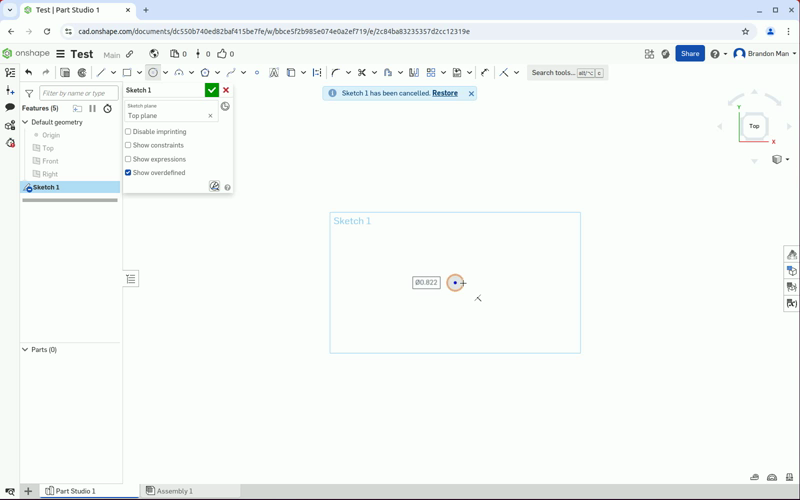
scroll(-6)
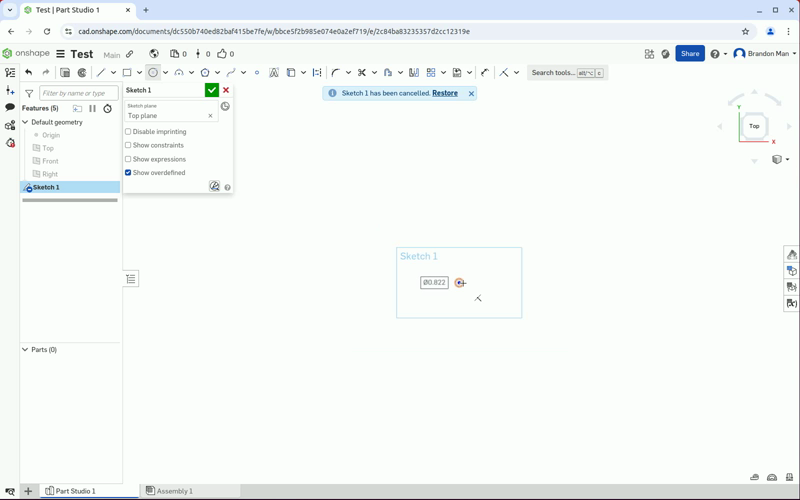
scroll(-6)
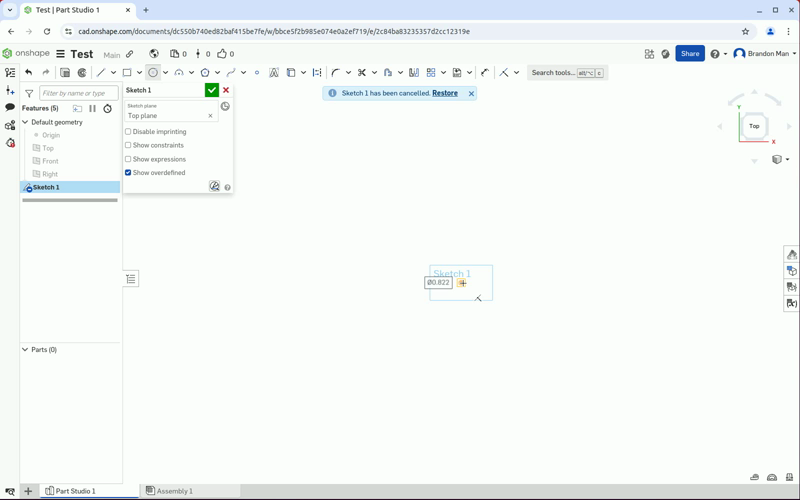
key(esc)
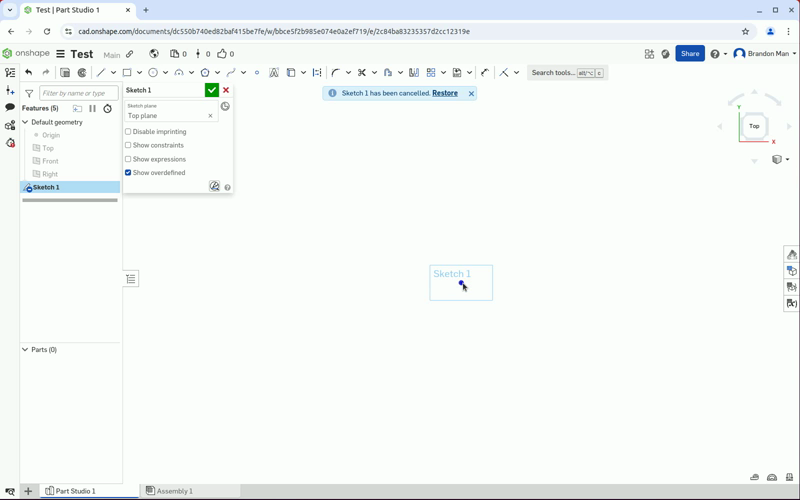
mouse_move(461, 282)
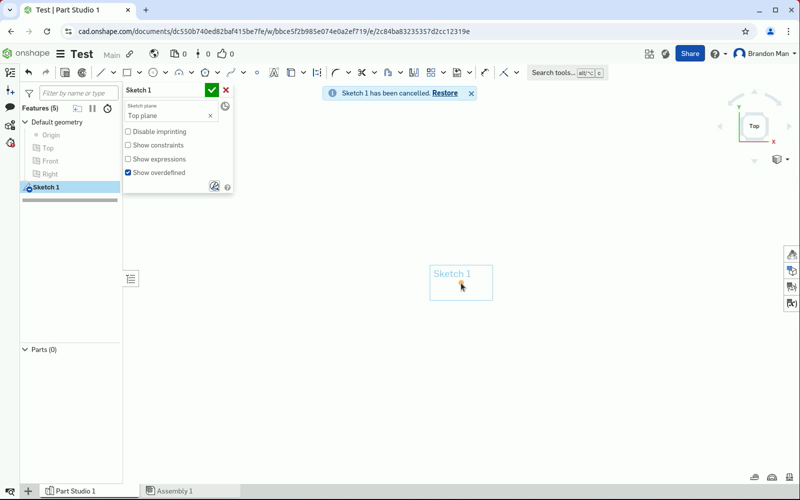
scroll(6)
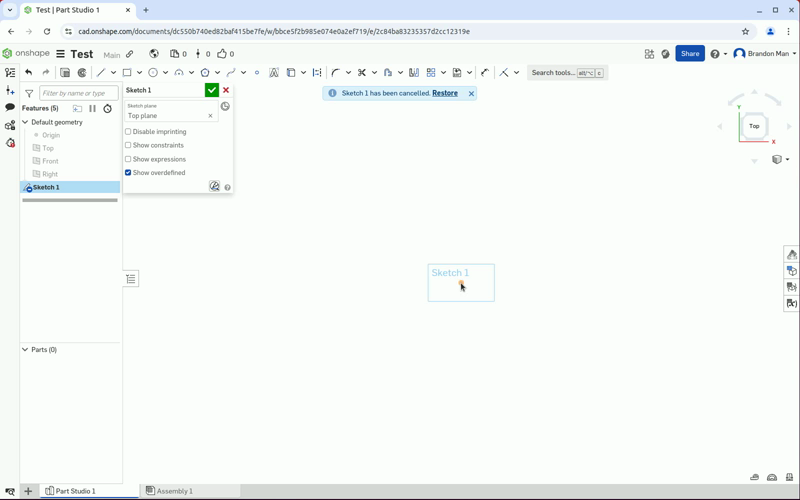
scroll(6)
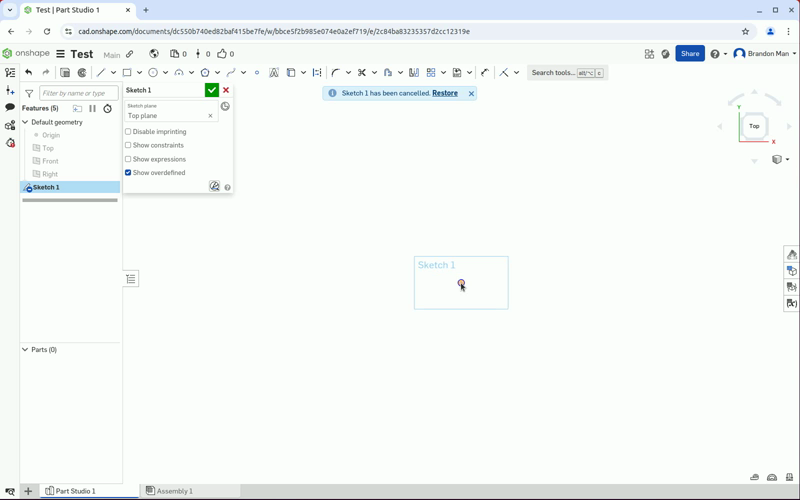
scroll(6)
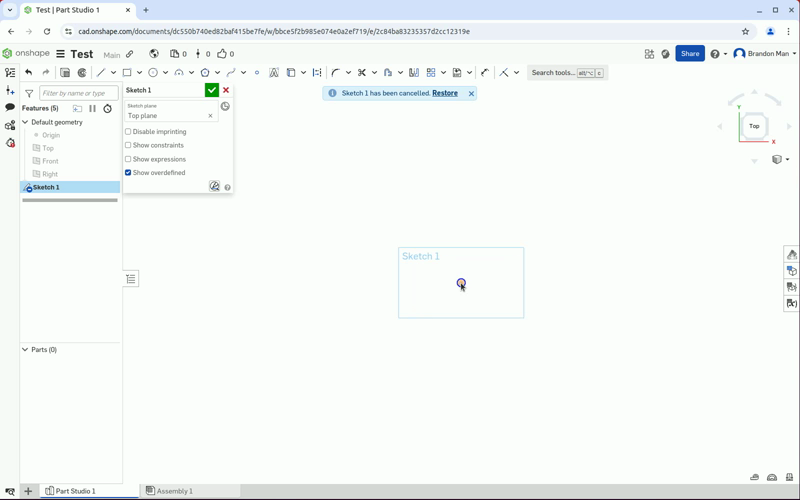
scroll(6)
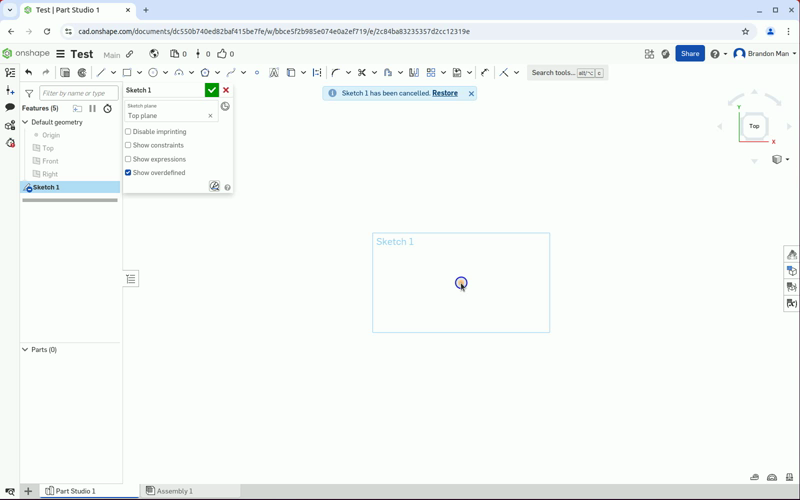
scroll(6)
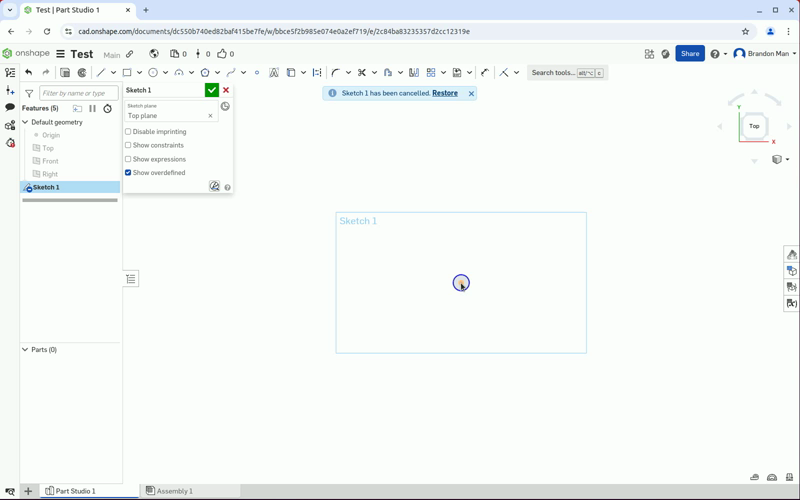
scroll(6)
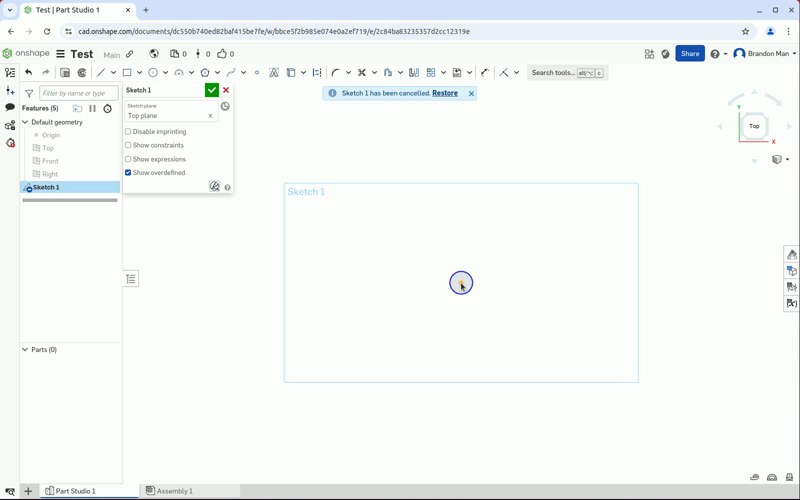
scroll(6)
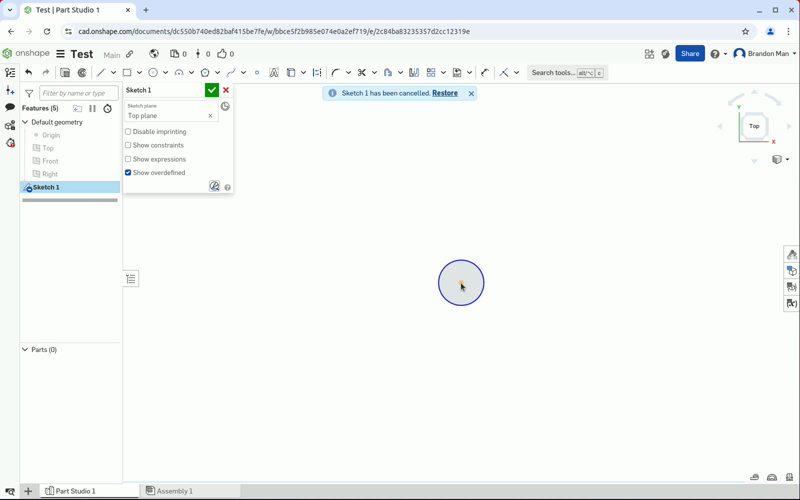
click(461, 282)
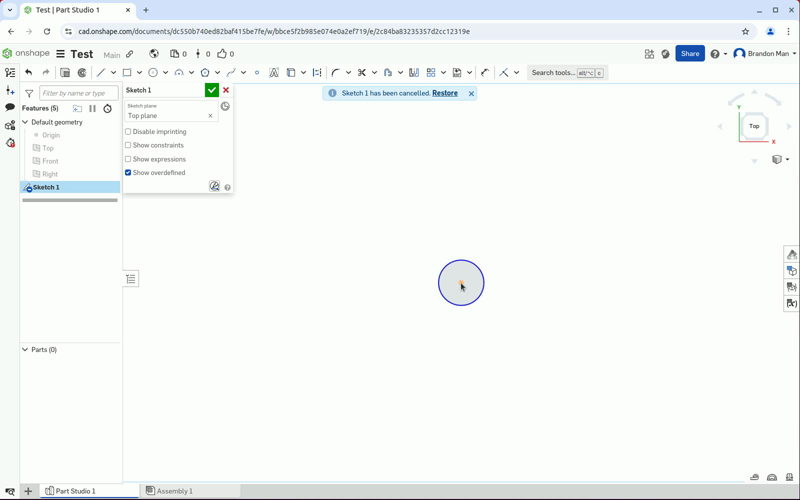
scroll(-6)
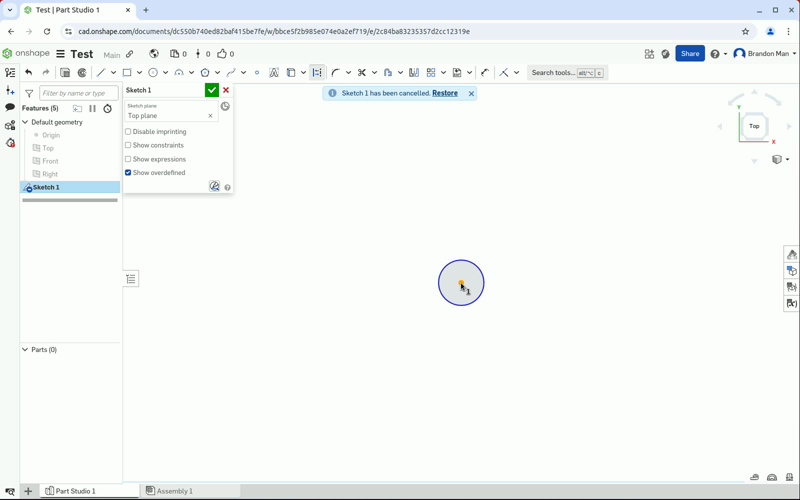
scroll(-6)
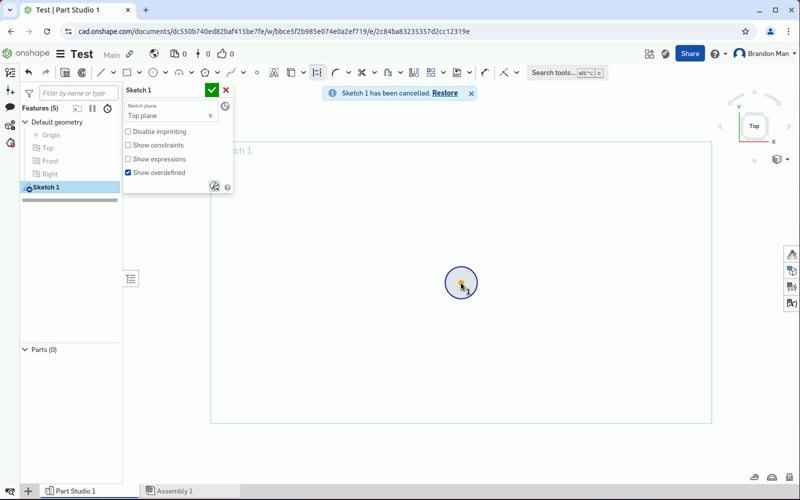
scroll(-6)
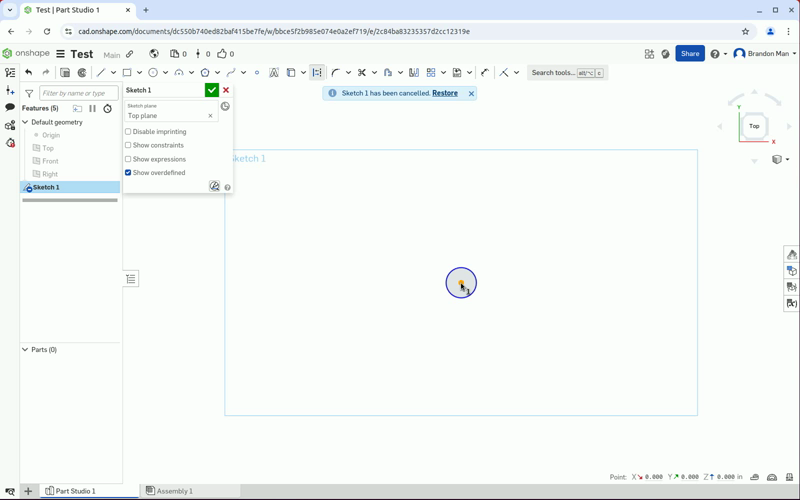
scroll(-6)
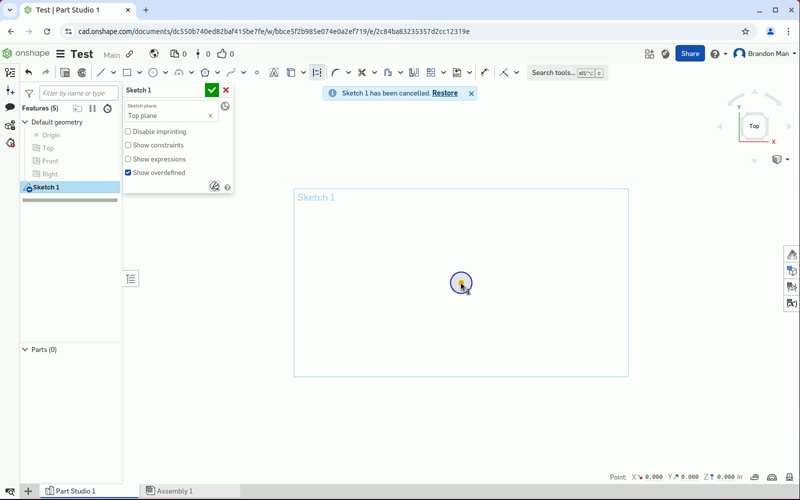
scroll(-6)
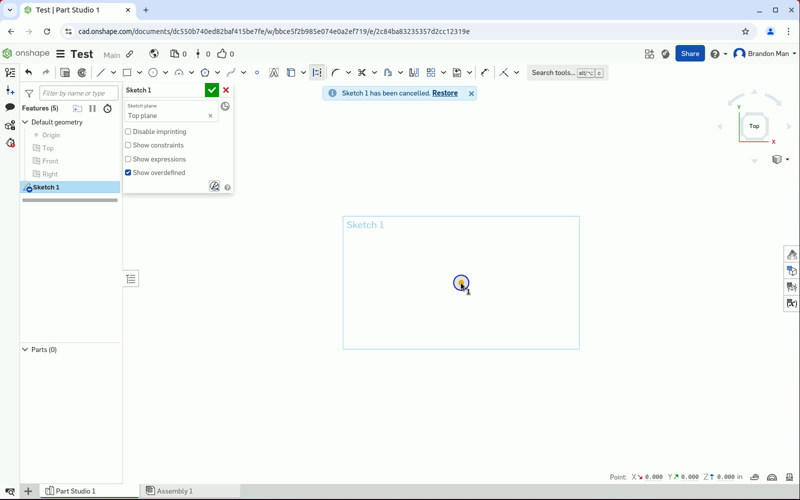
scroll(-6)
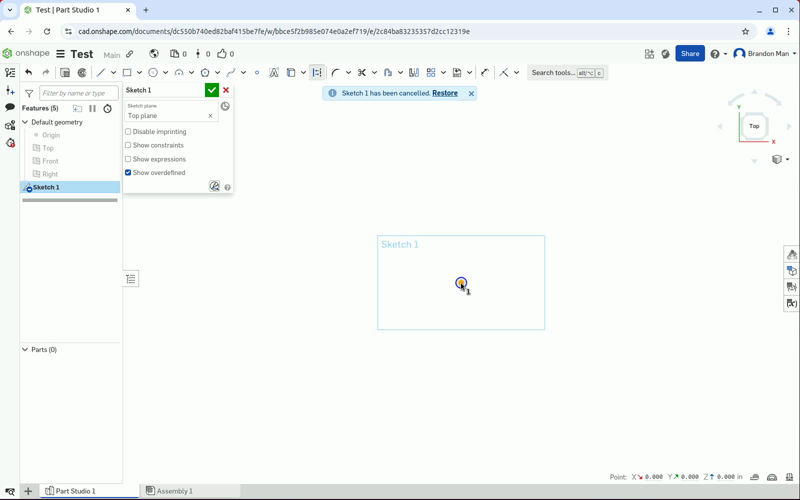
scroll(-6)
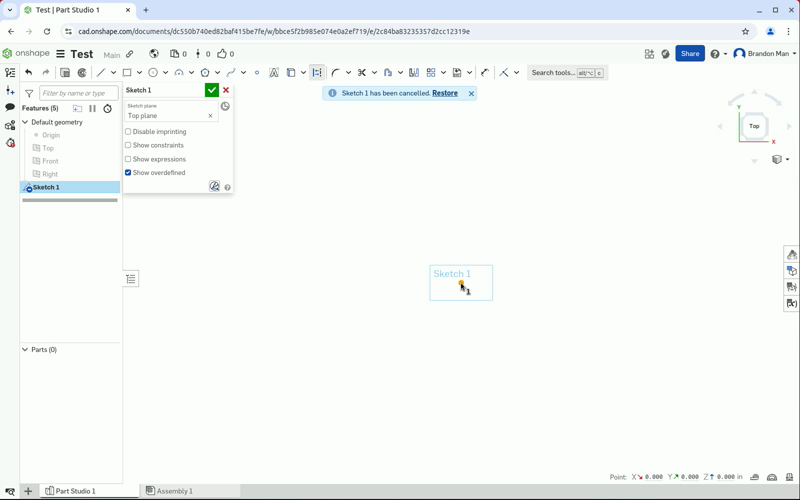
mouse_move(73, 352)
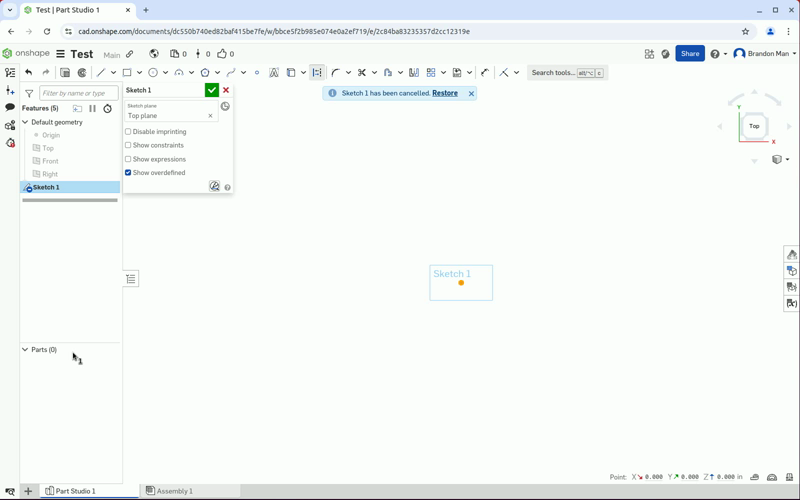
key(shift+y)
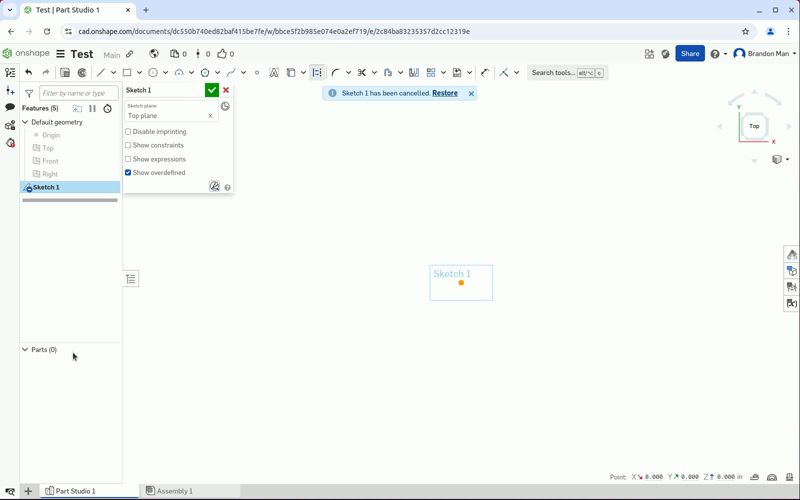
key(shift+e)
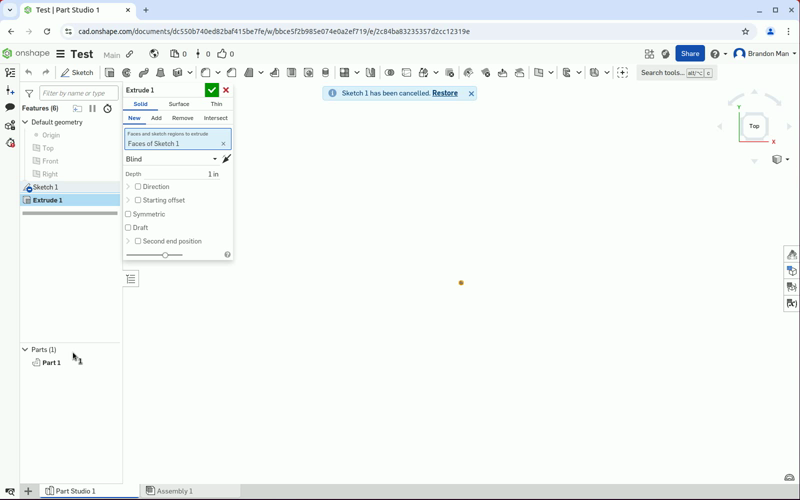
mouse_move(143, 106)
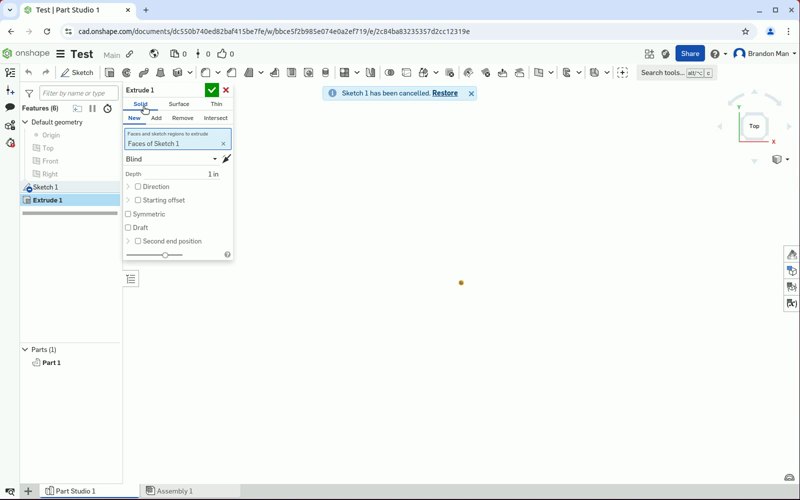
click(143, 106)
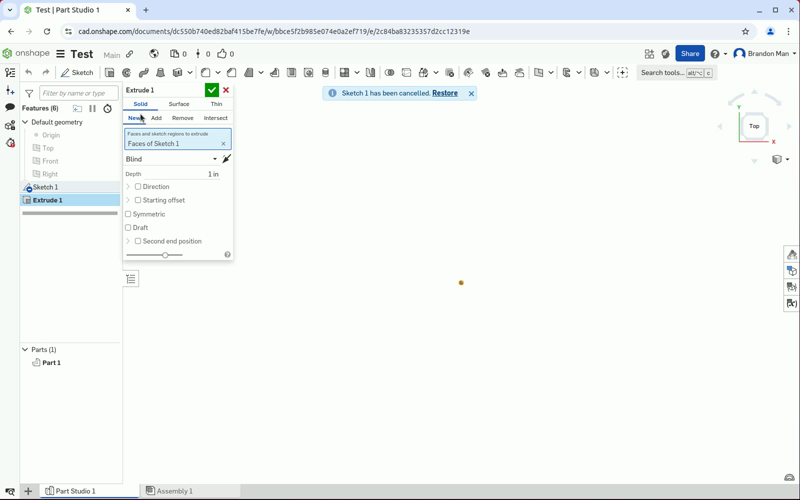
mouse_move(137, 120)
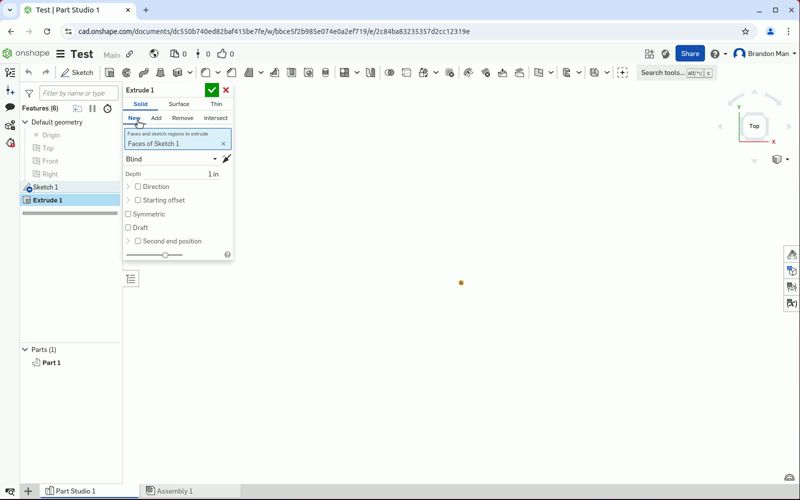
click(137, 120)
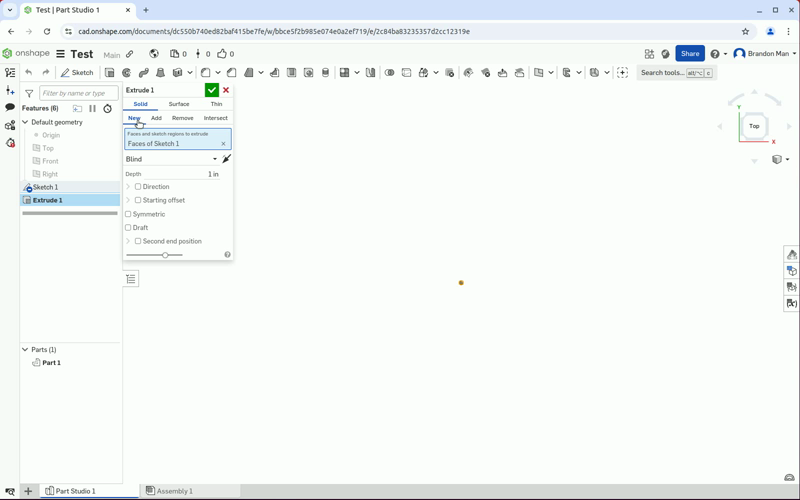
key(tab, 4)
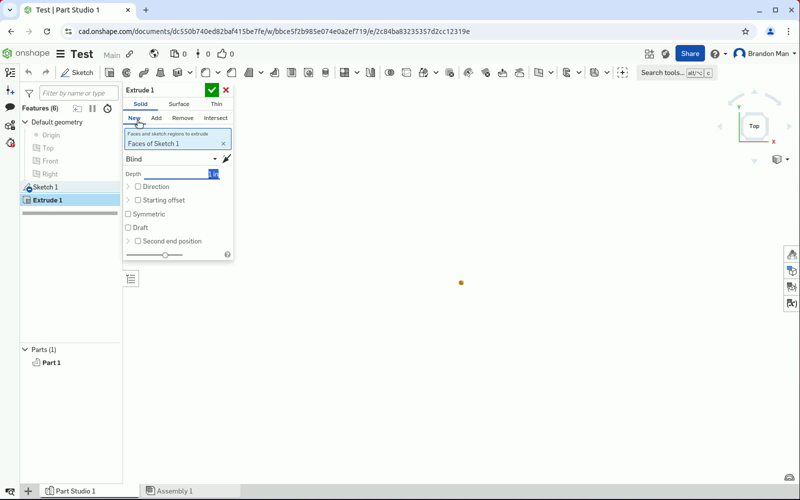
text(23.108)
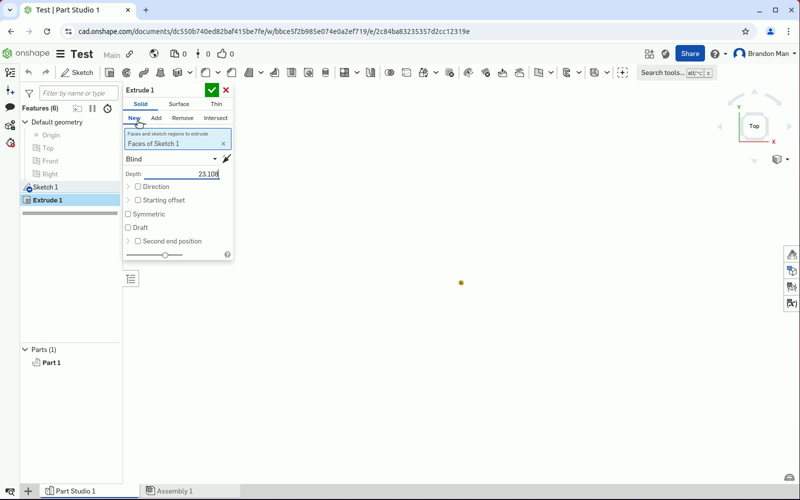
key(enter)
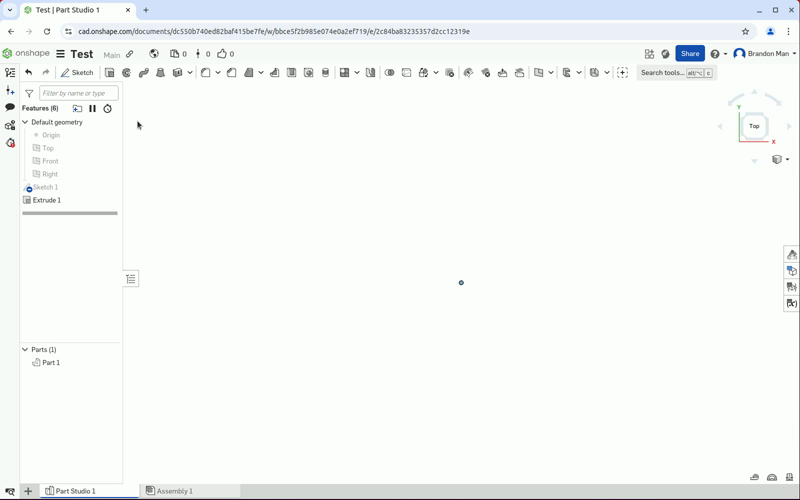
key(shift+h)
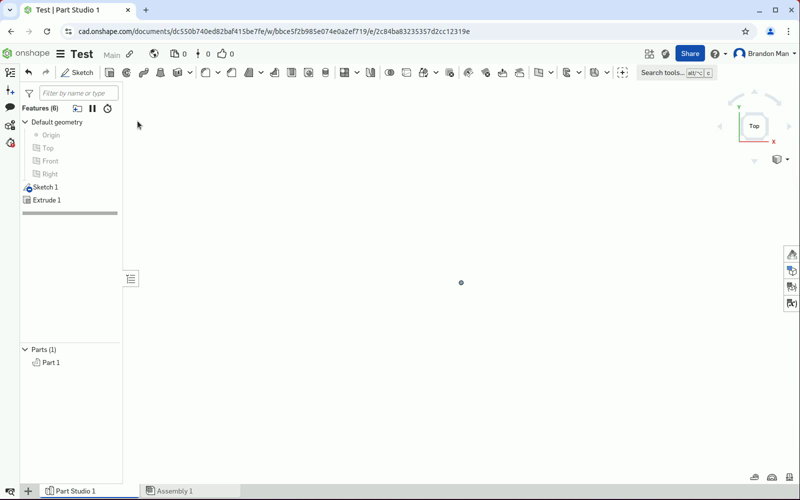
key(shift+h)
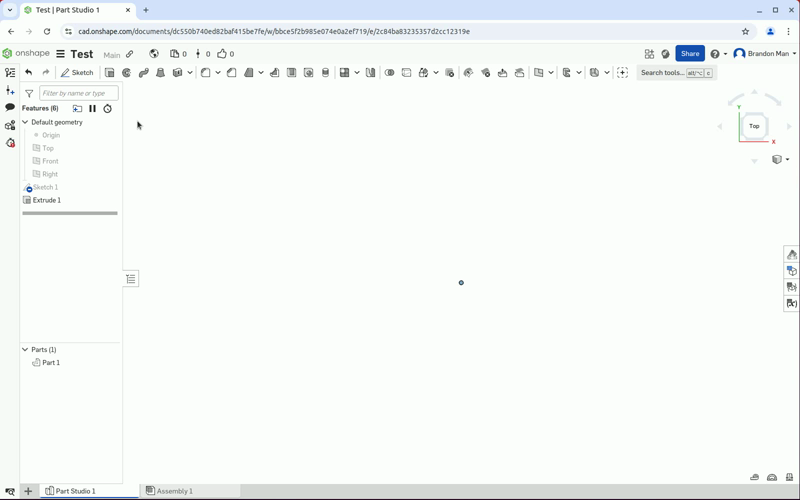
mouse_move(73, 189)
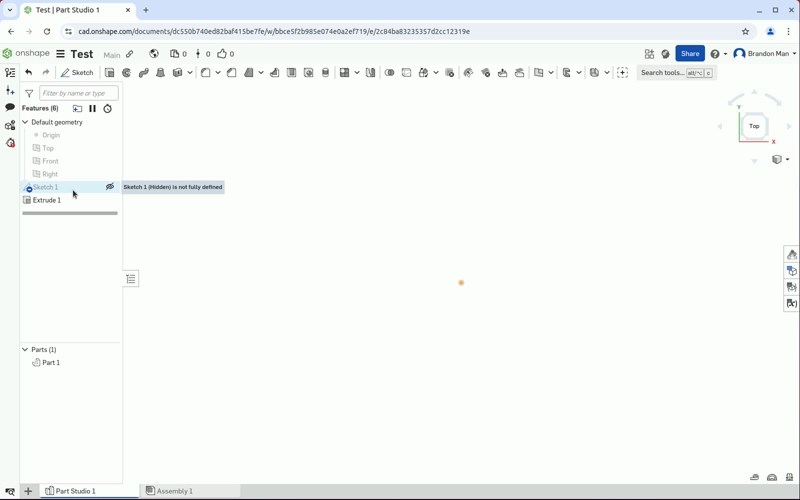
click(73, 189)
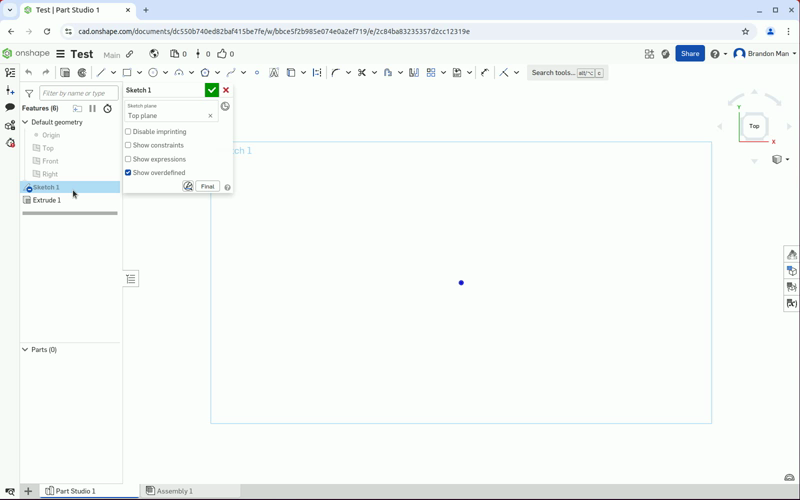
mouse_move(229, 92)
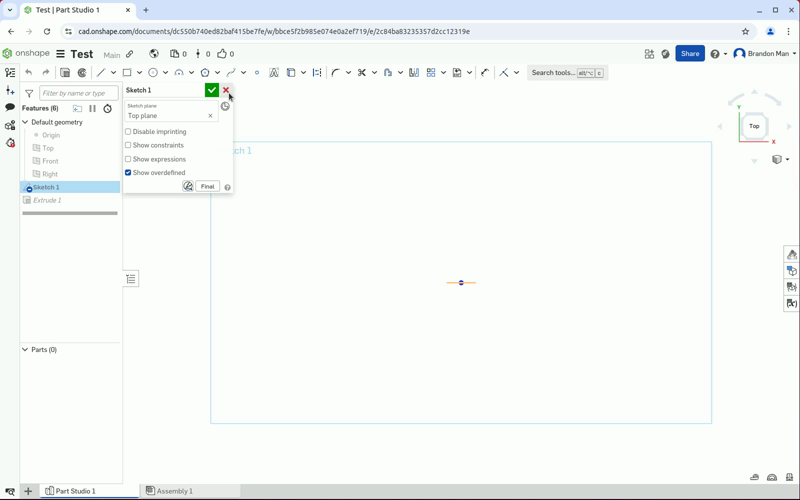
click(229, 92)
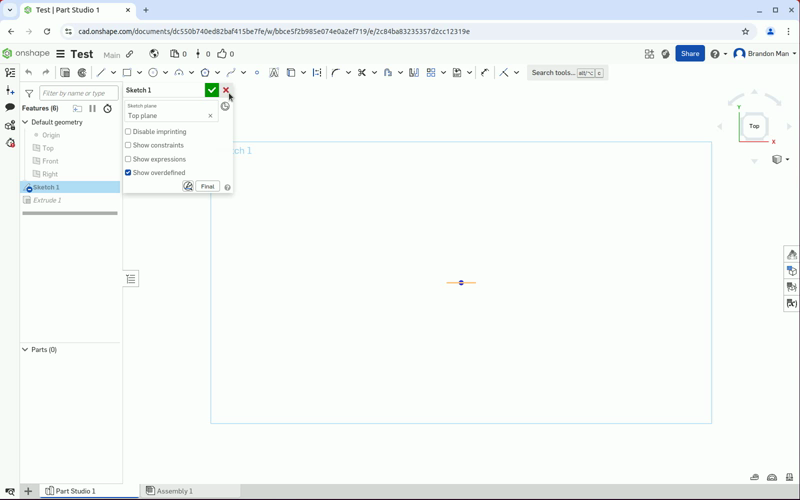
key(shift+s)
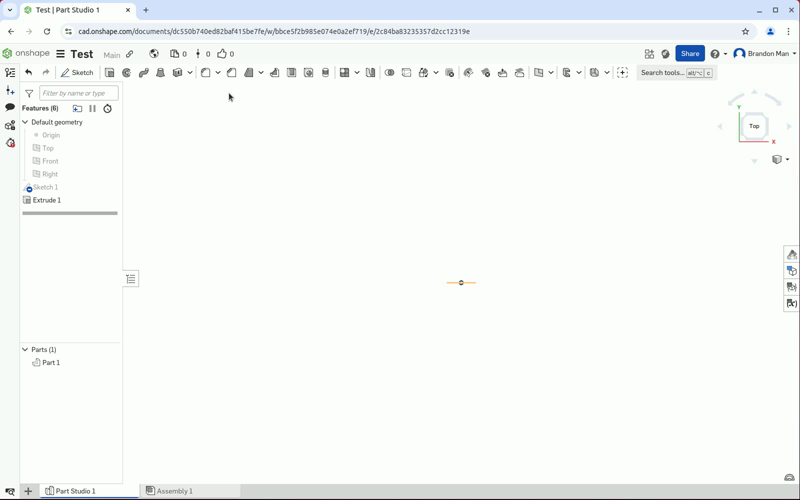
mouse_move(73, 150)
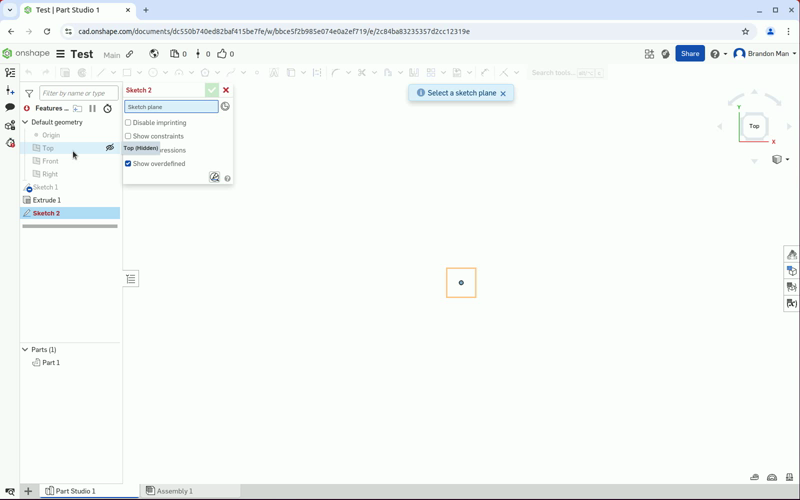
click(73, 150)
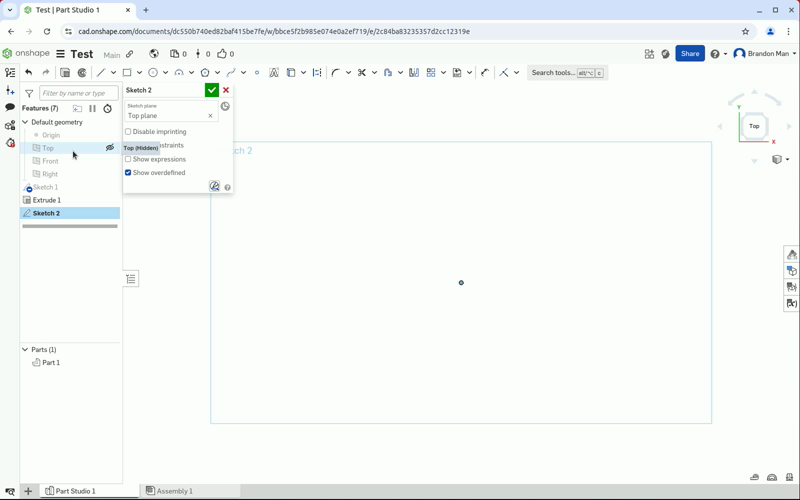
mouse_move(73, 352)
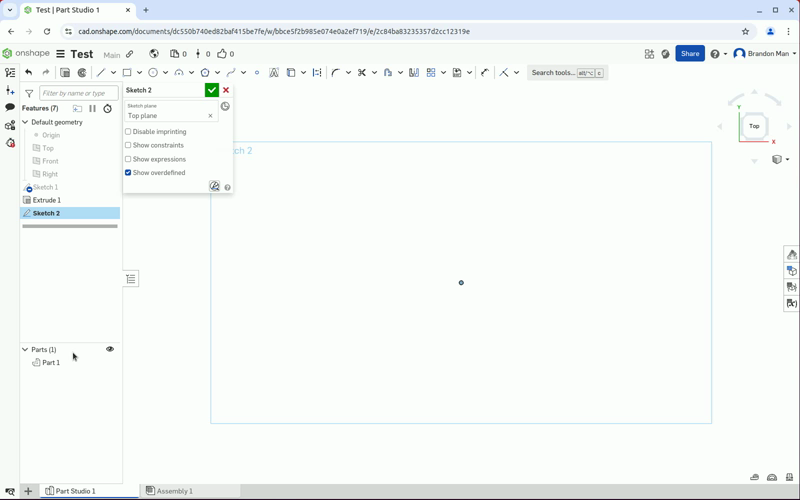
key(y)
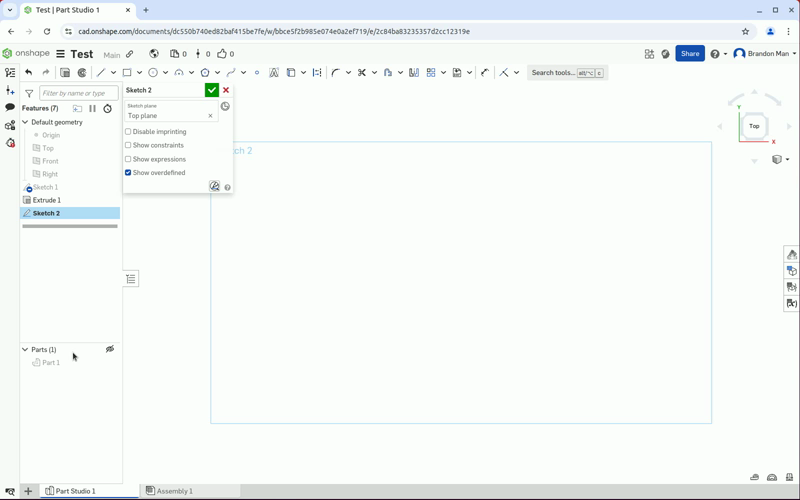
key(c)
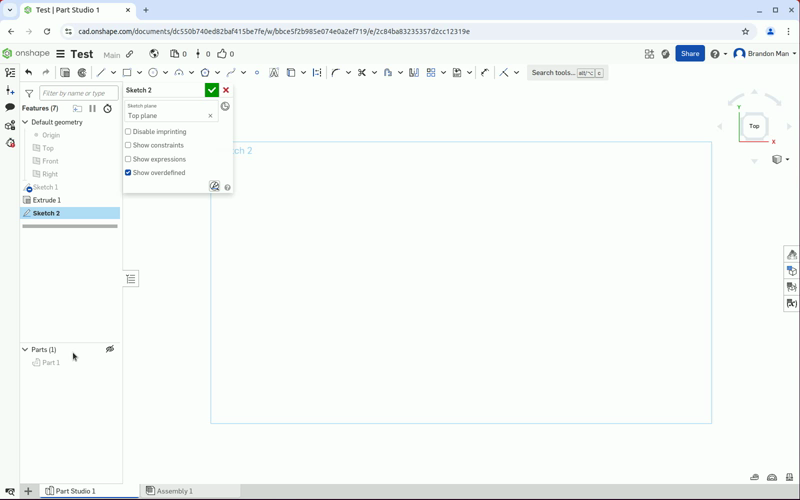
key_down(shift)
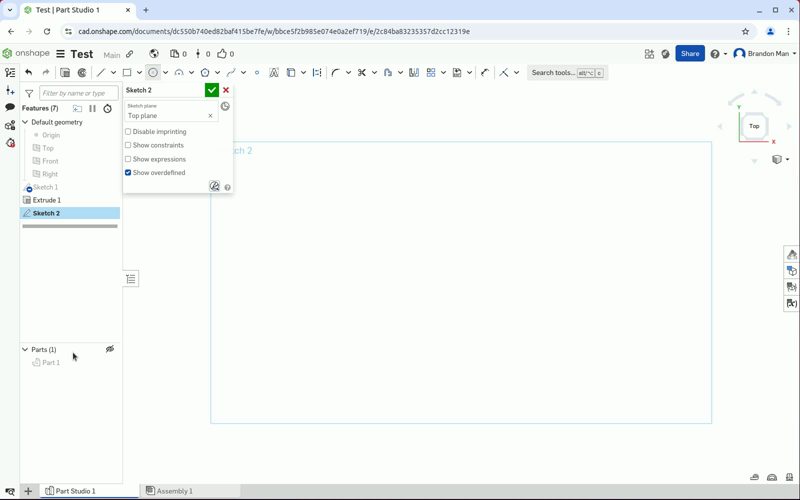
mouse_move(461, 268)
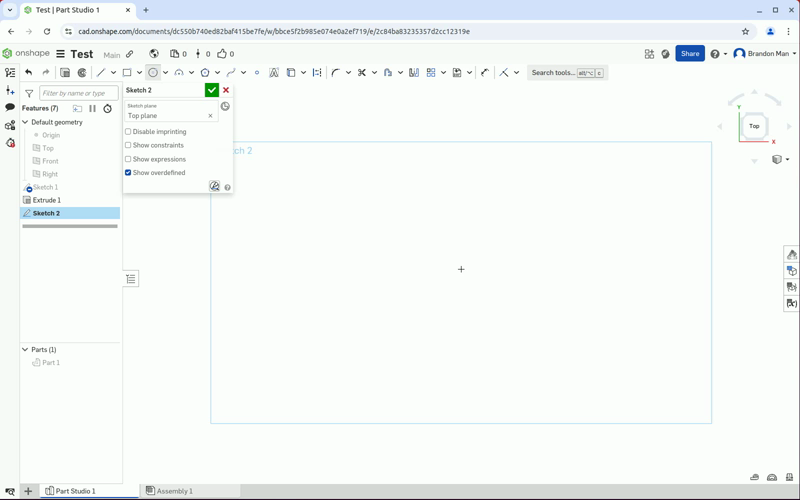
click(461, 268)
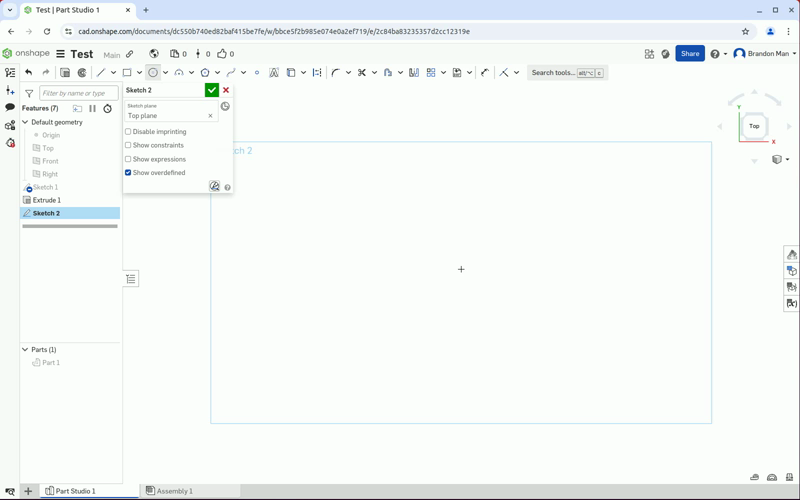
key_up(shift)
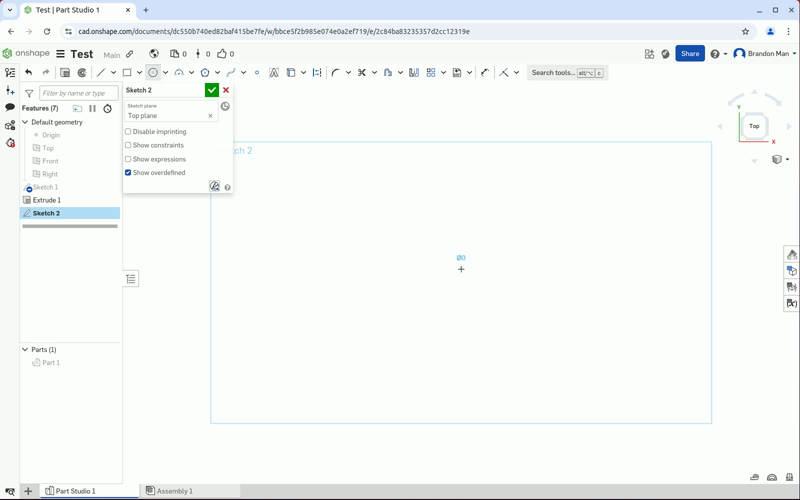
mouse_move(463, 268)
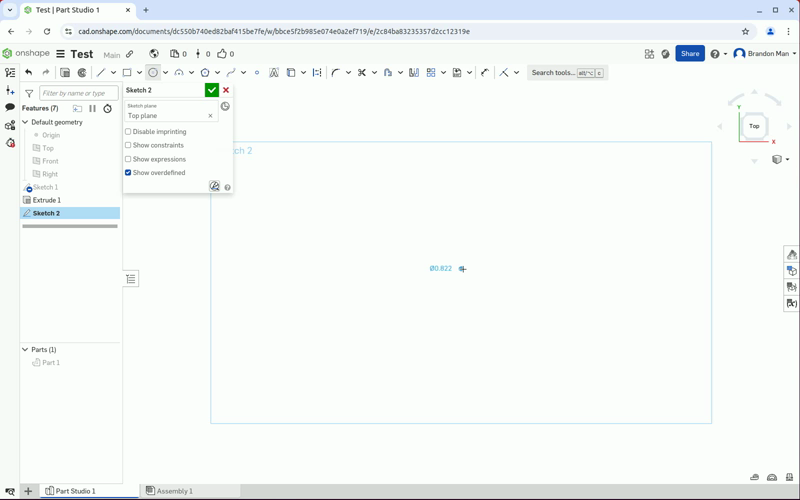
scroll(6)
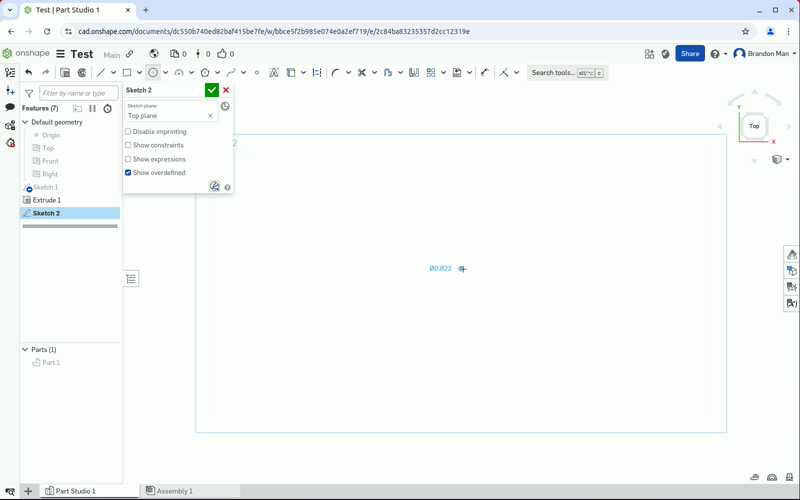
scroll(6)
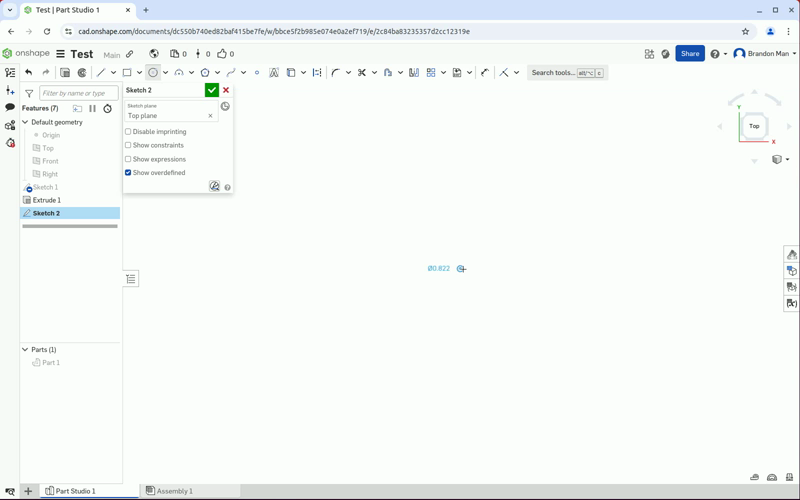
scroll(6)
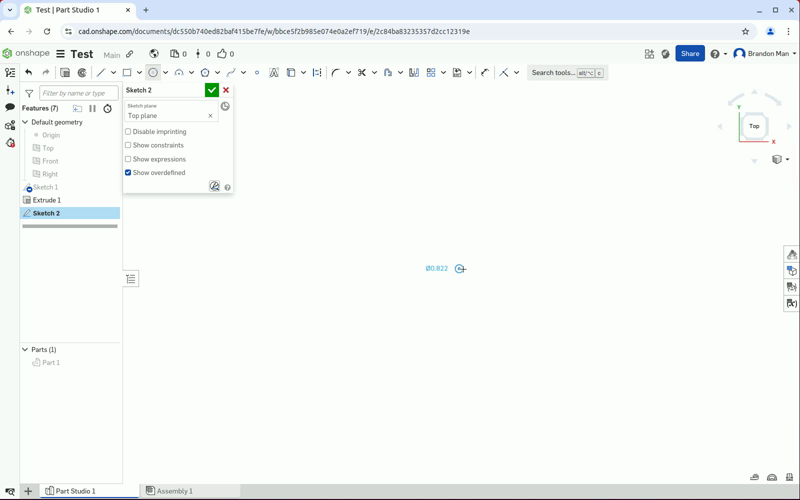
scroll(6)
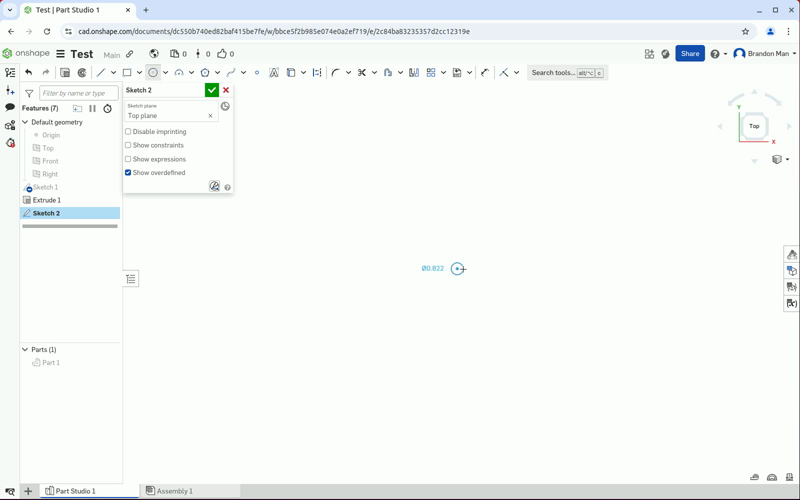
scroll(6)
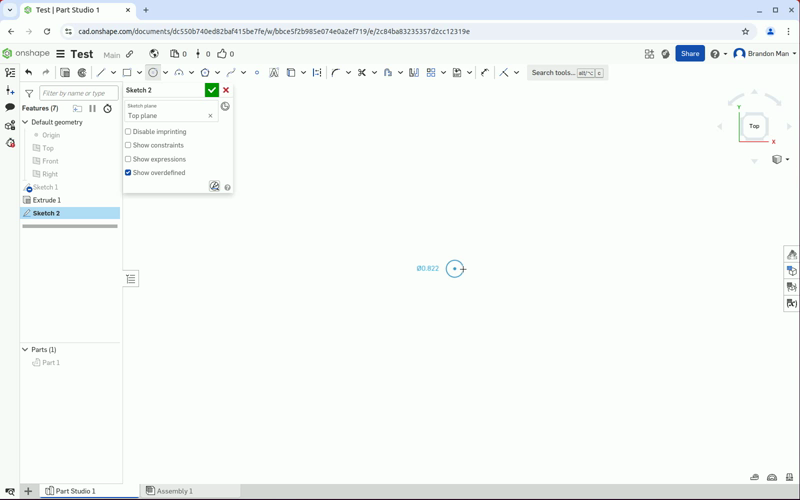
scroll(6)
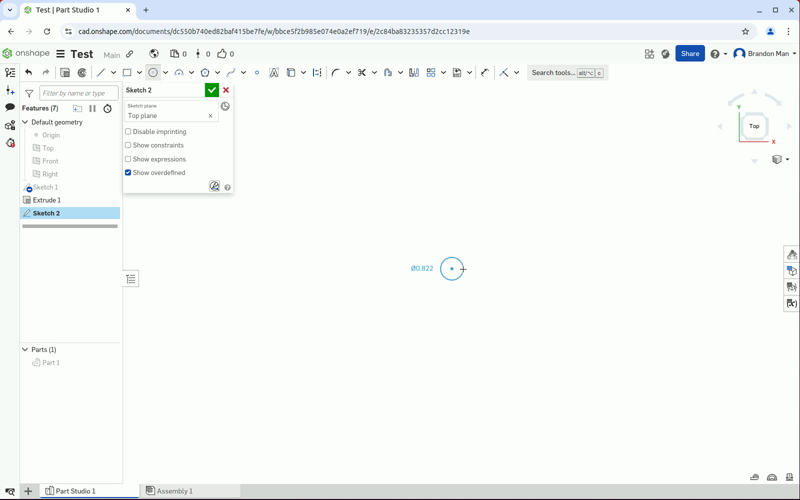
scroll(6)
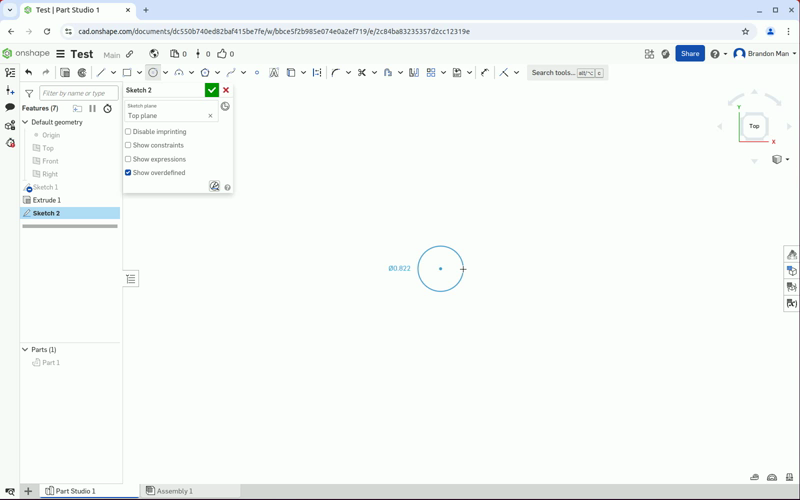
click(463, 268)
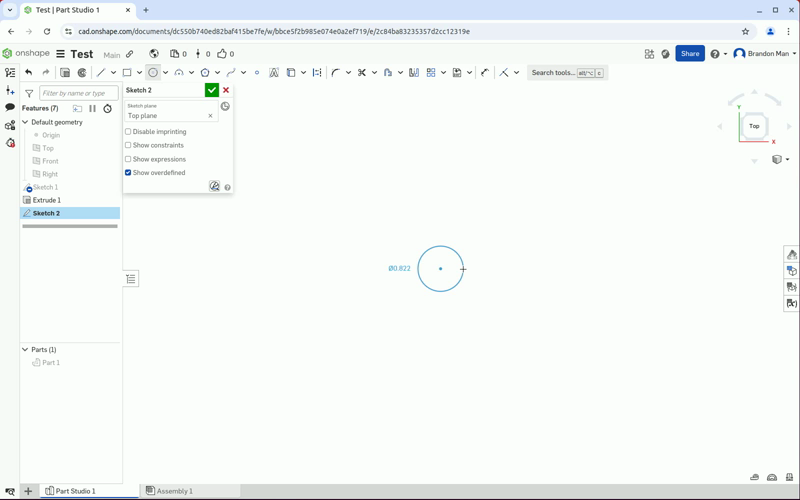
scroll(-6)
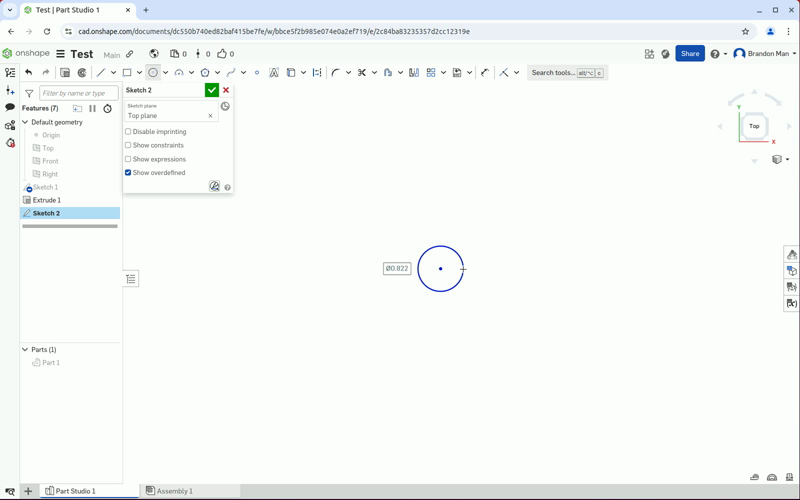
scroll(-6)
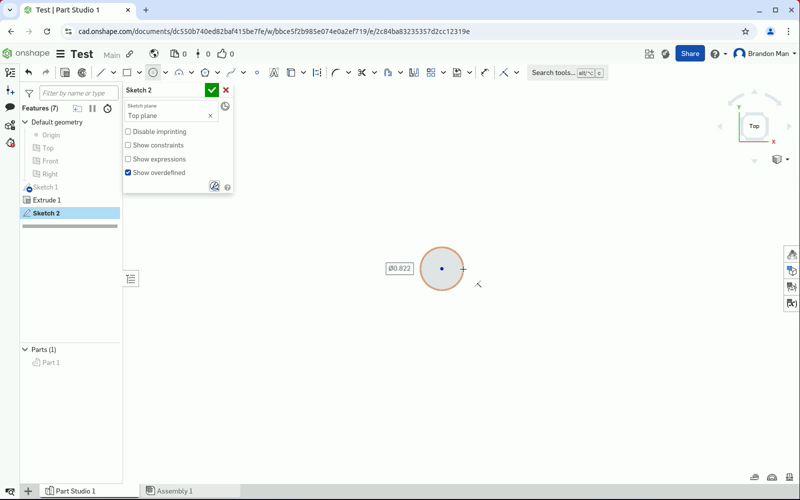
scroll(-6)
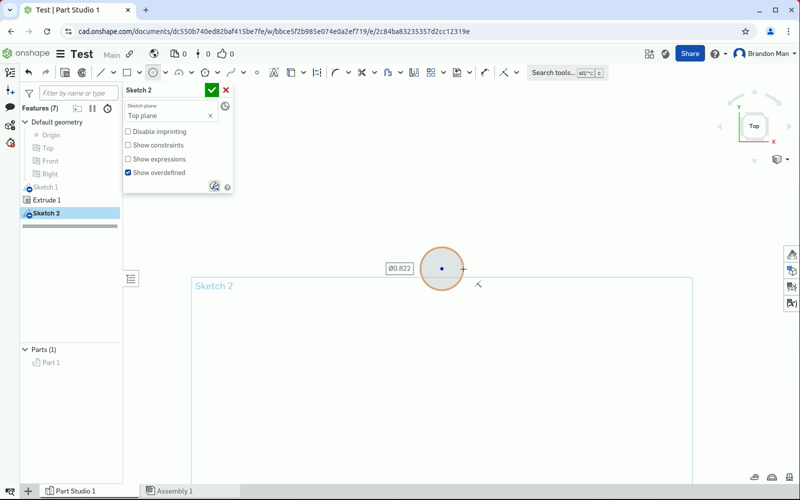
scroll(-6)
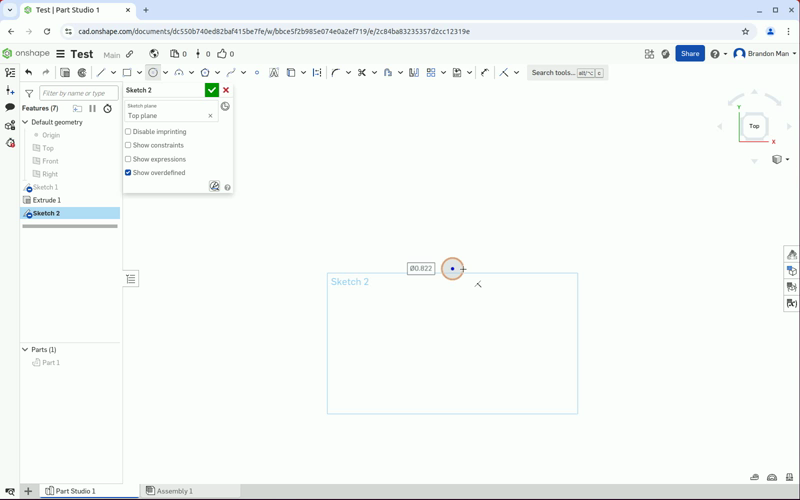
scroll(-6)
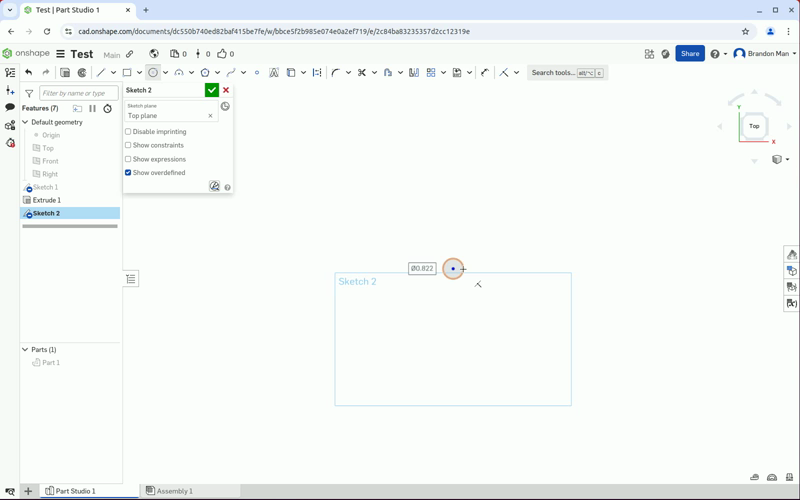
scroll(-6)
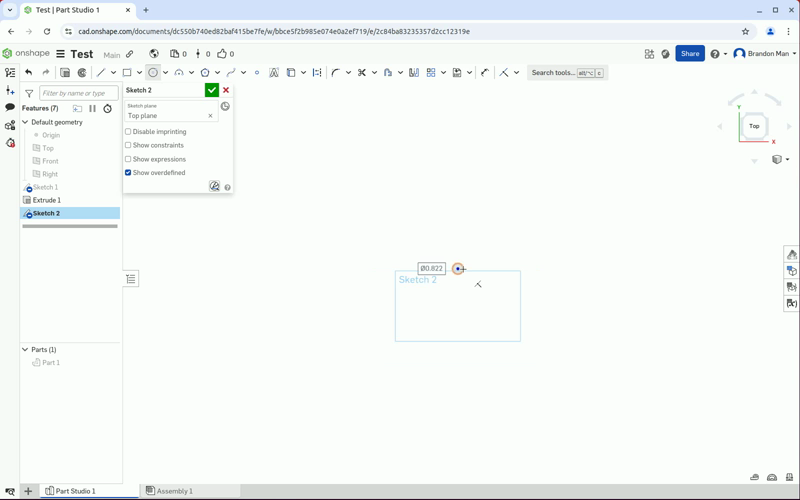
scroll(-6)
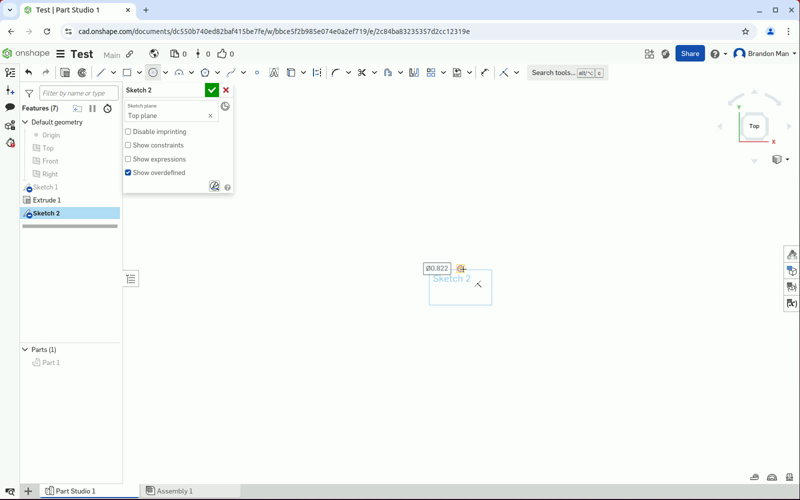
key(esc)
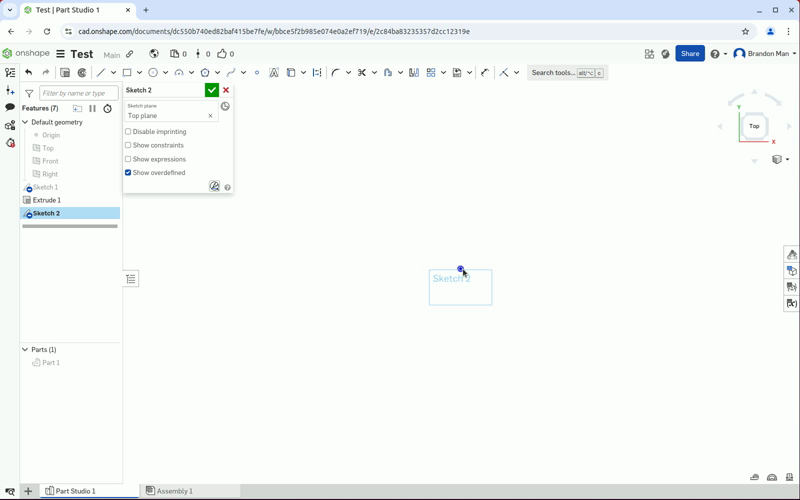
mouse_move(461, 267)
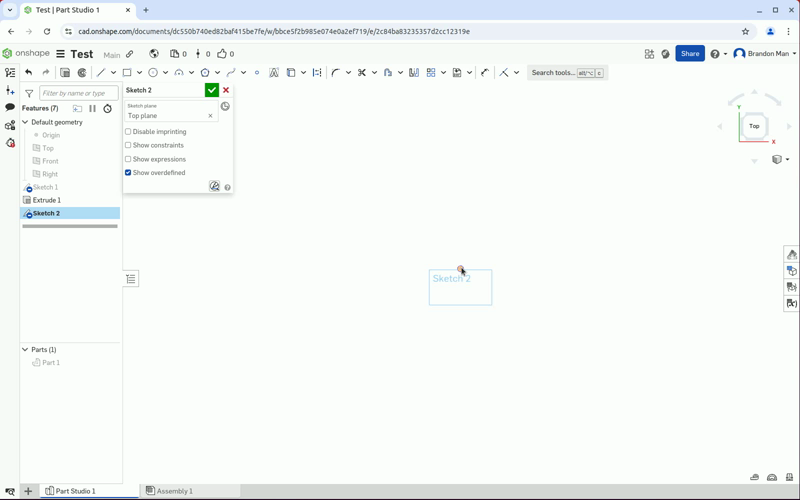
scroll(6)
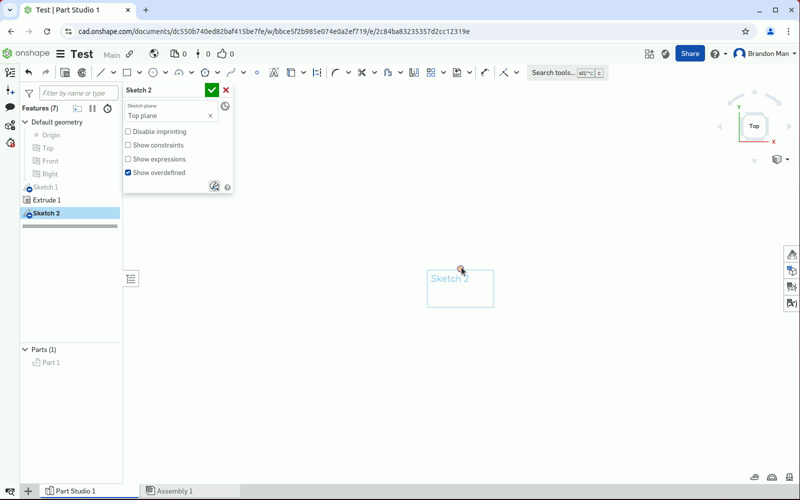
scroll(6)
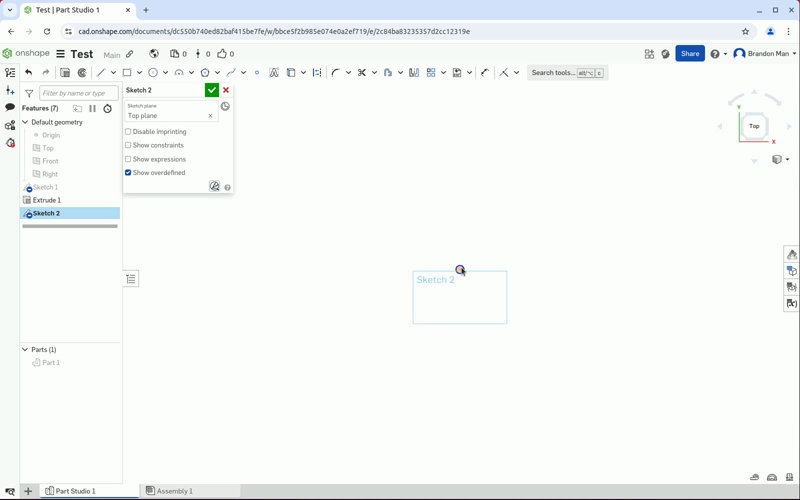
scroll(6)
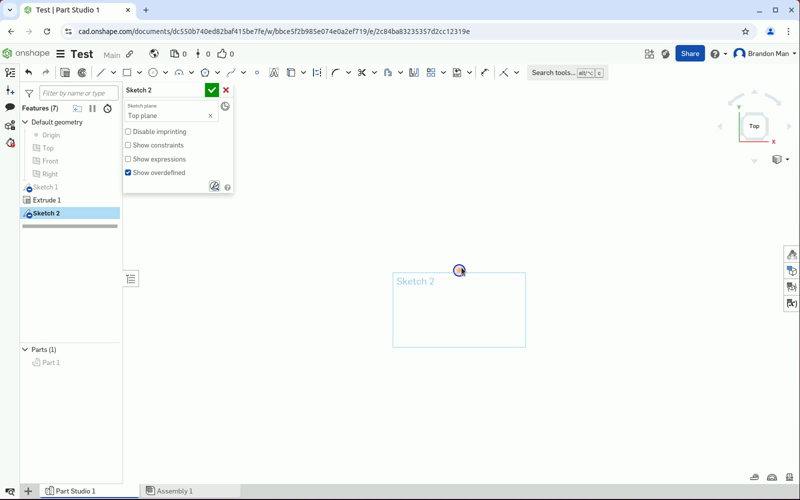
scroll(6)
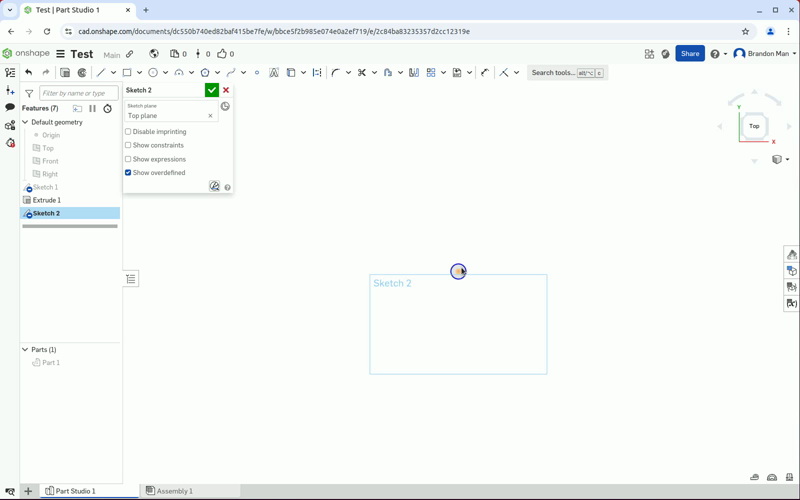
scroll(6)
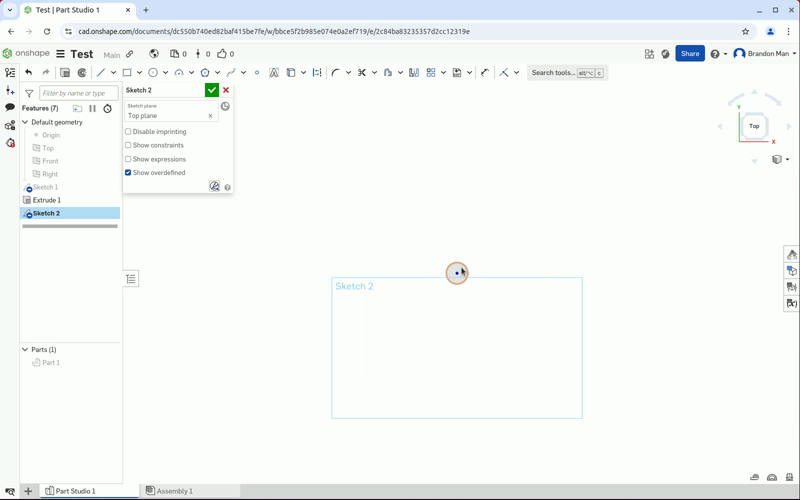
scroll(6)
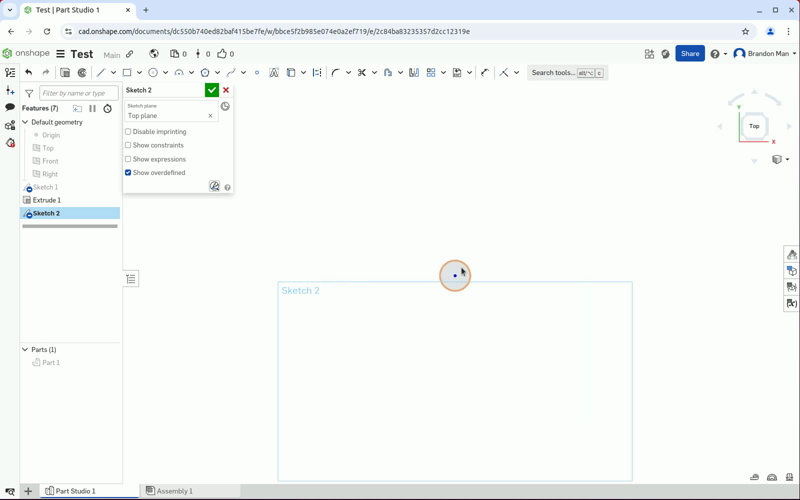
scroll(6)
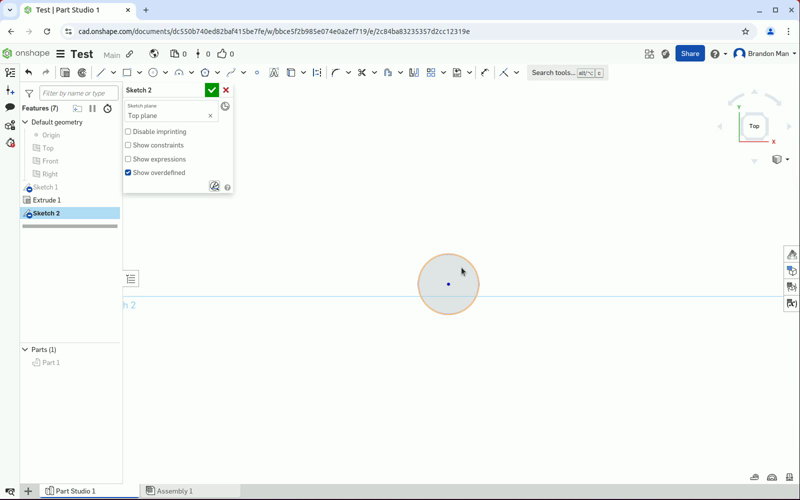
click(461, 267)
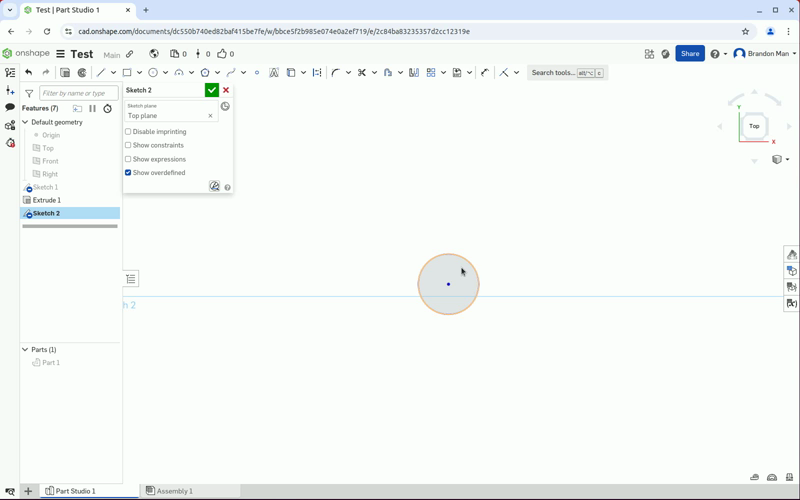
scroll(-6)
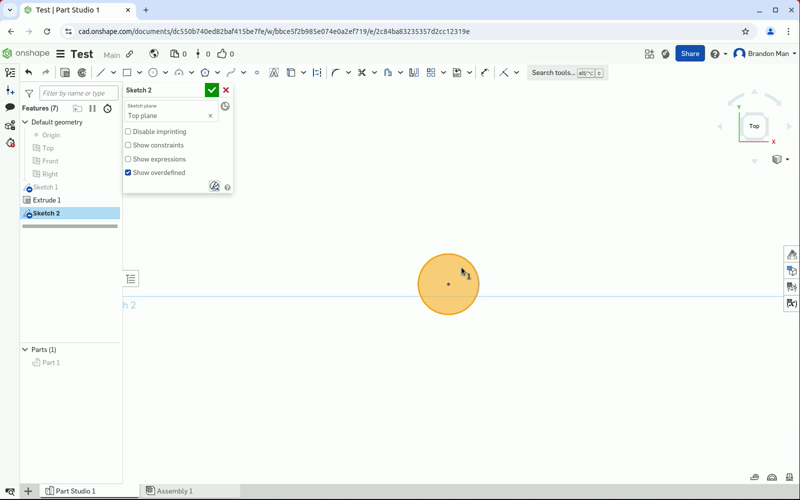
scroll(-6)
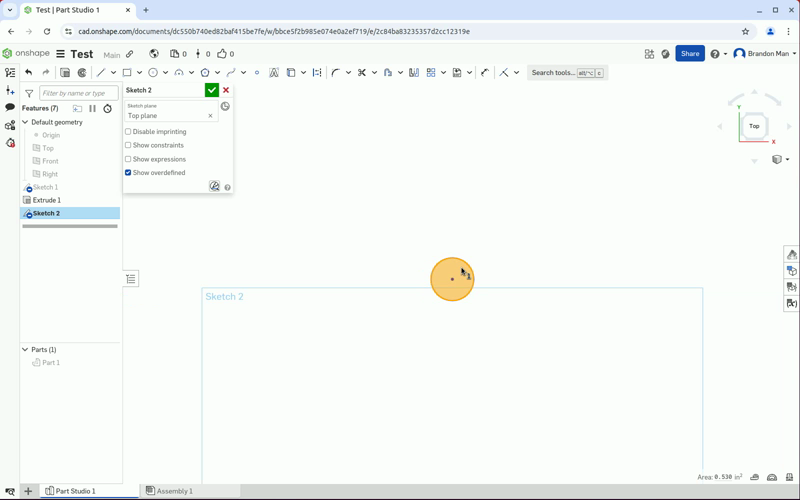
scroll(-6)
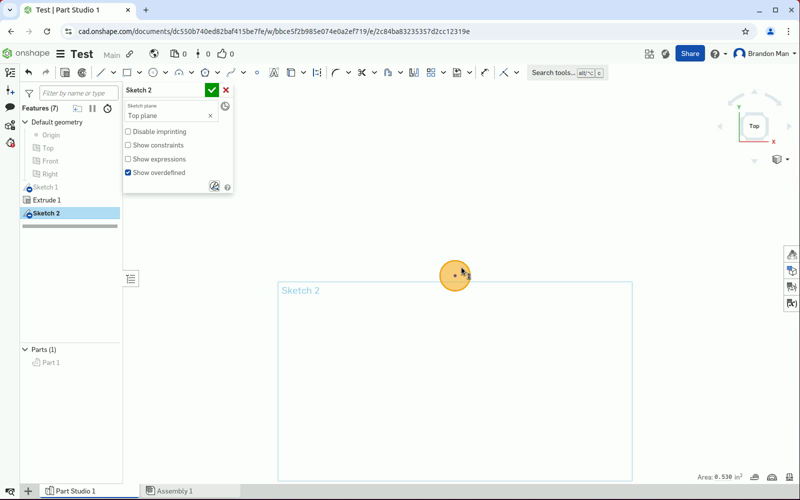
scroll(-6)
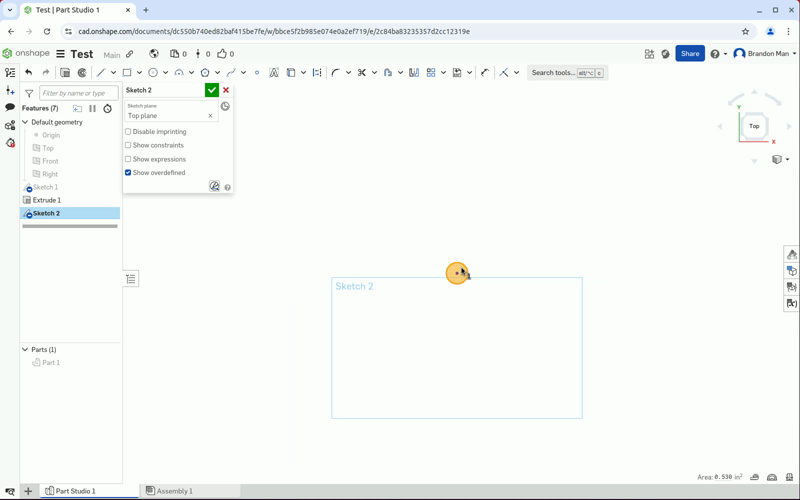
scroll(-6)
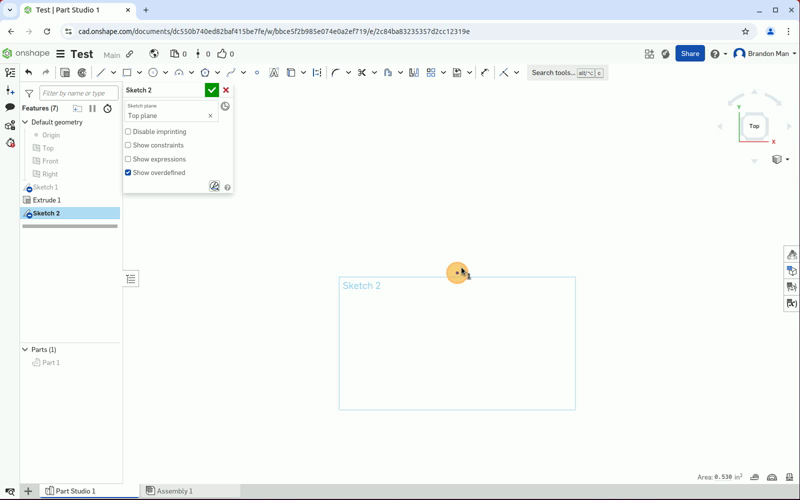
scroll(-6)
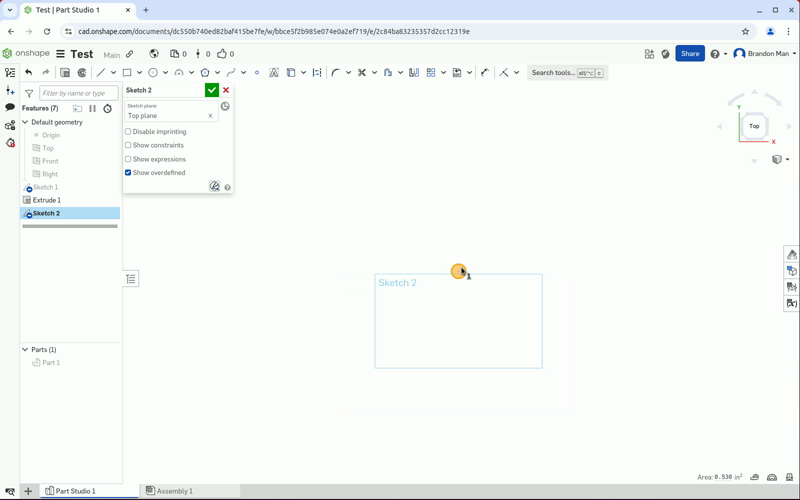
scroll(-6)
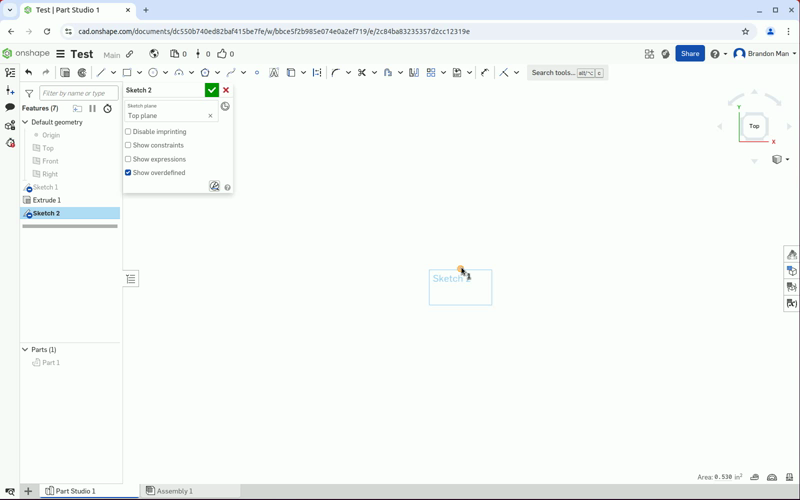
mouse_move(73, 352)
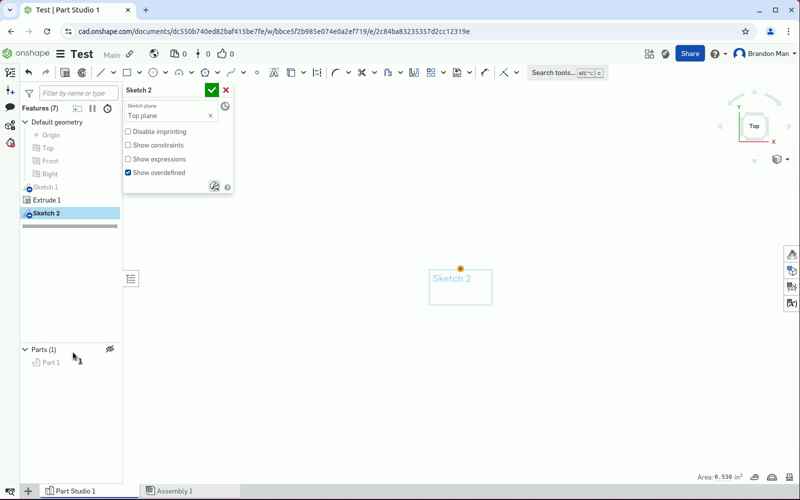
key(shift+y)
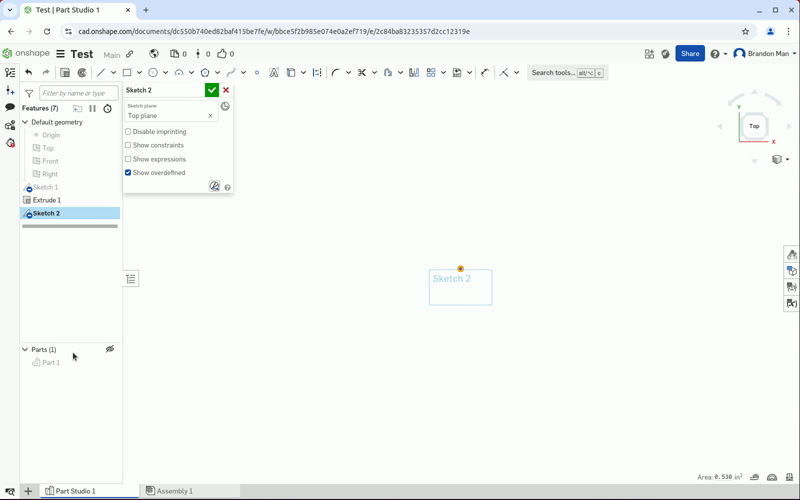
key(shift+e)
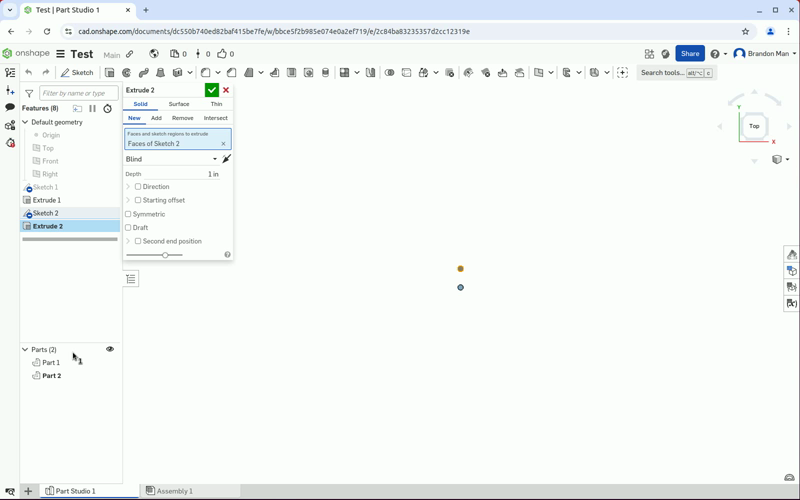
mouse_move(143, 106)
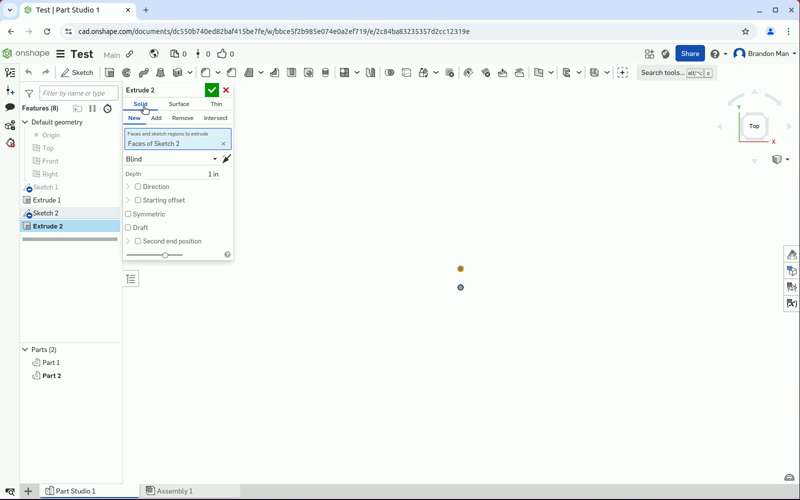
click(143, 106)
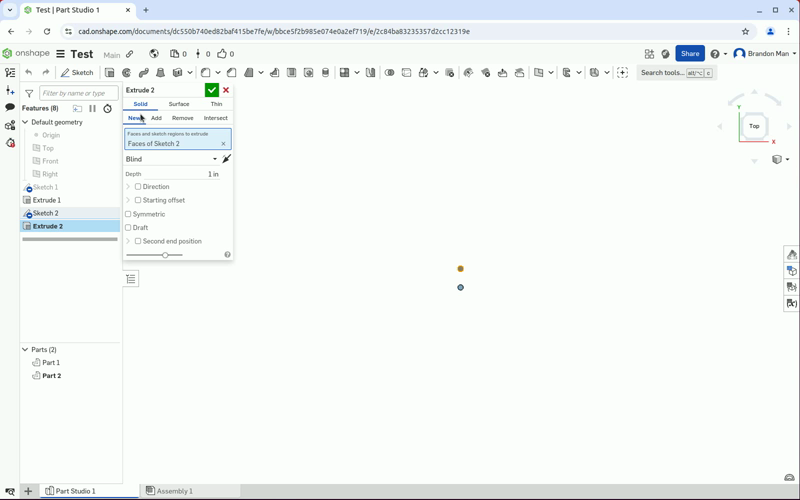
mouse_move(137, 120)
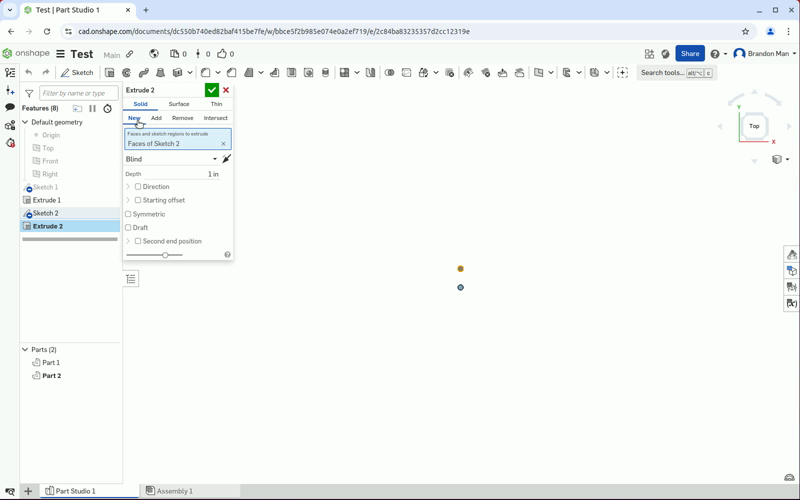
click(137, 120)
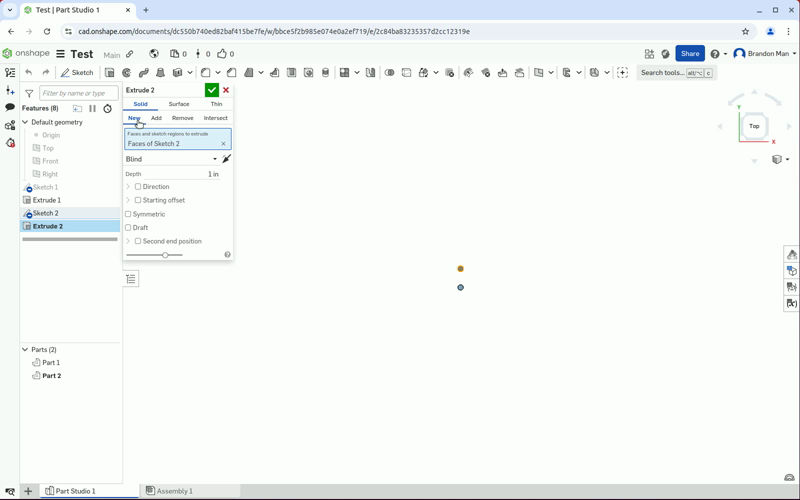
key(tab, 4)
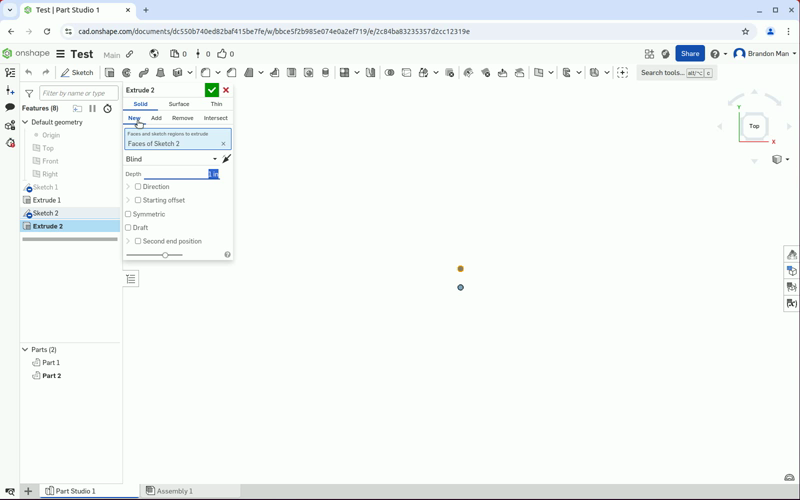
text(23.108)
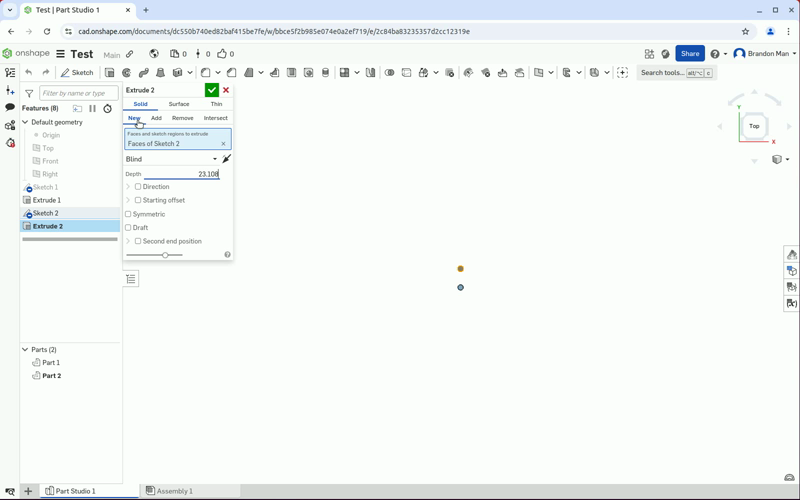
key(enter)
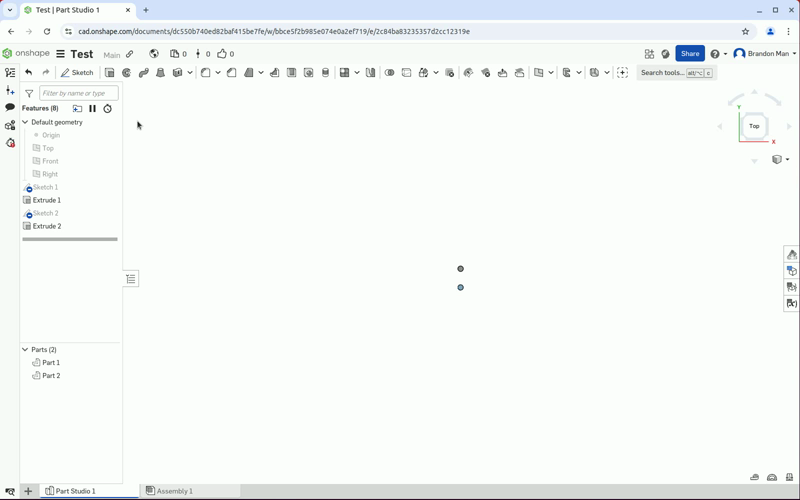
key(shift+h)
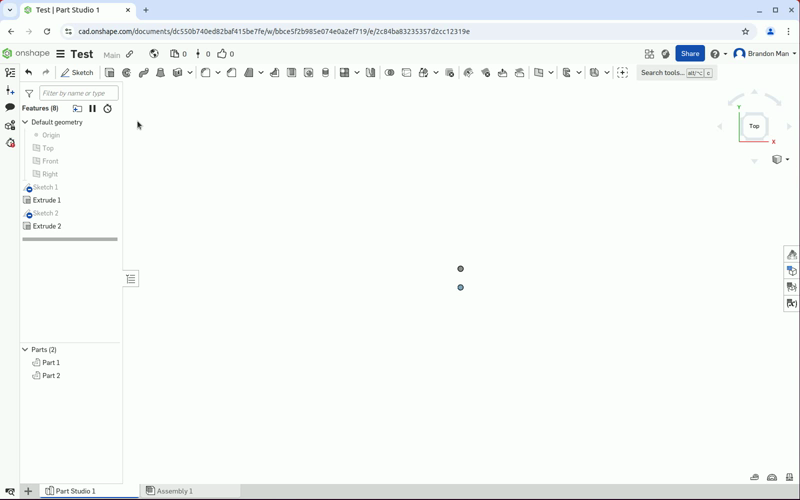
key(shift+h)
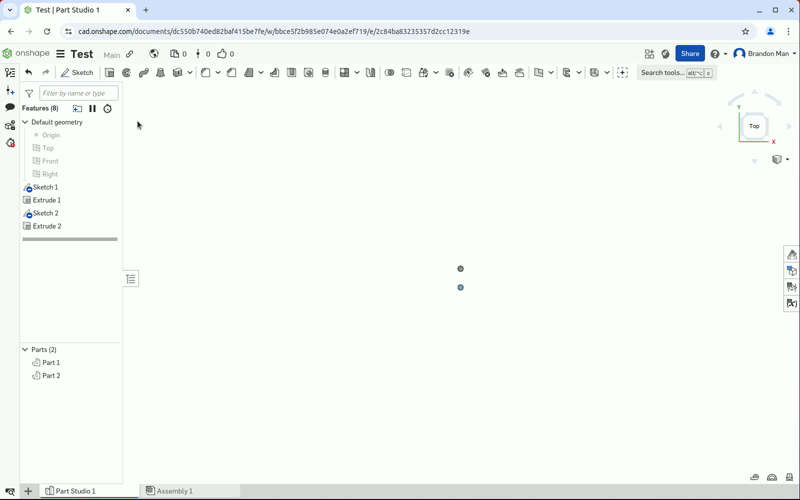
key(shift+7)
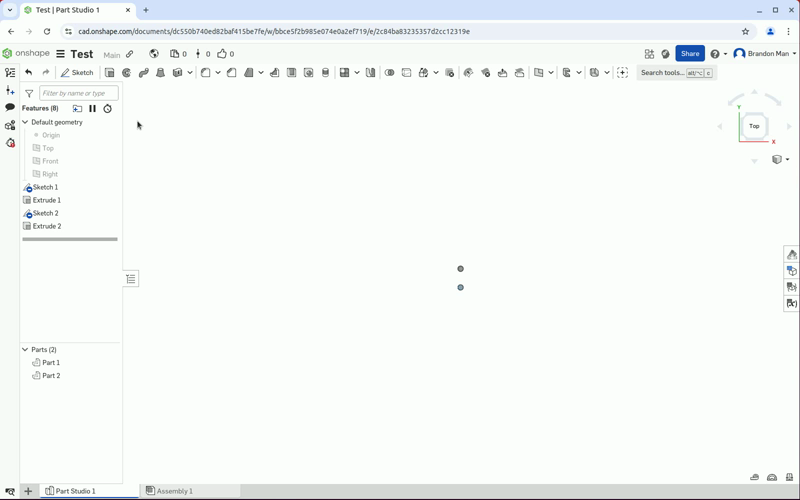
key(up, 3)
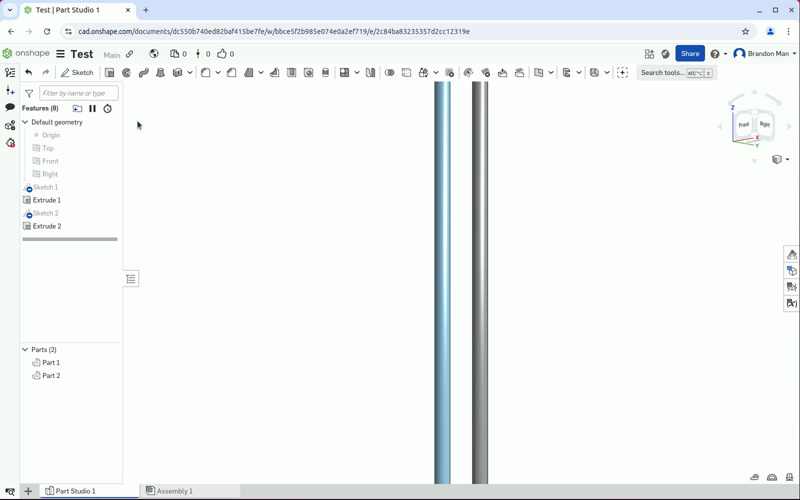
key(left, 3)
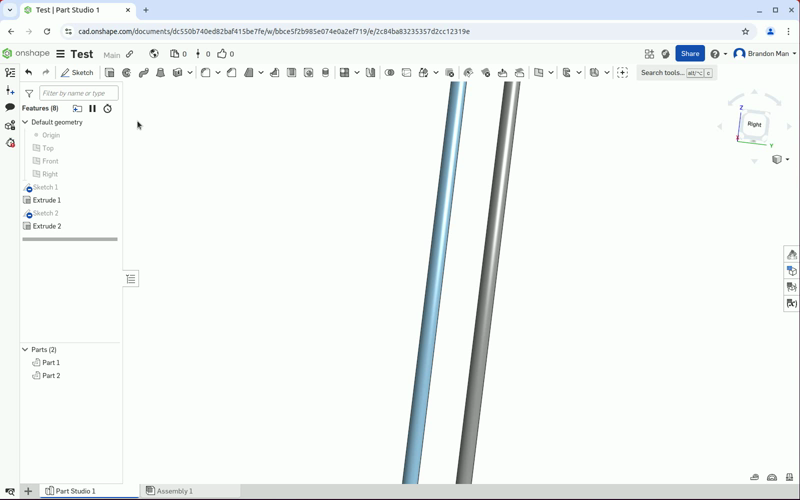
key(right, 3)
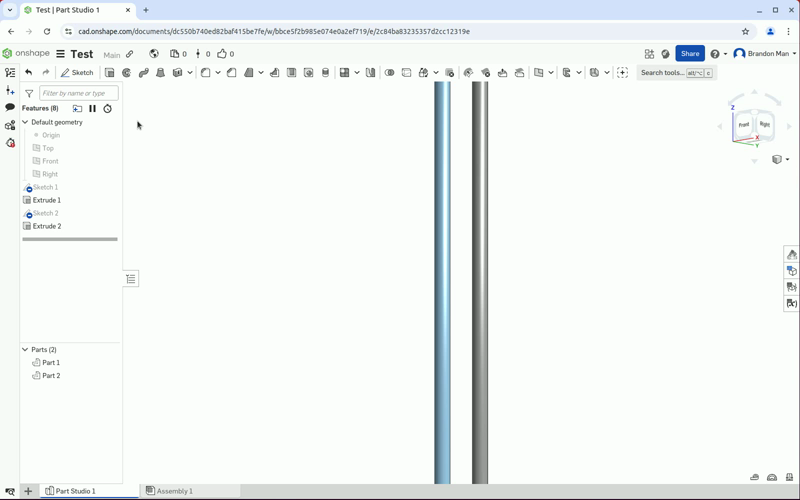
key(down, 3)
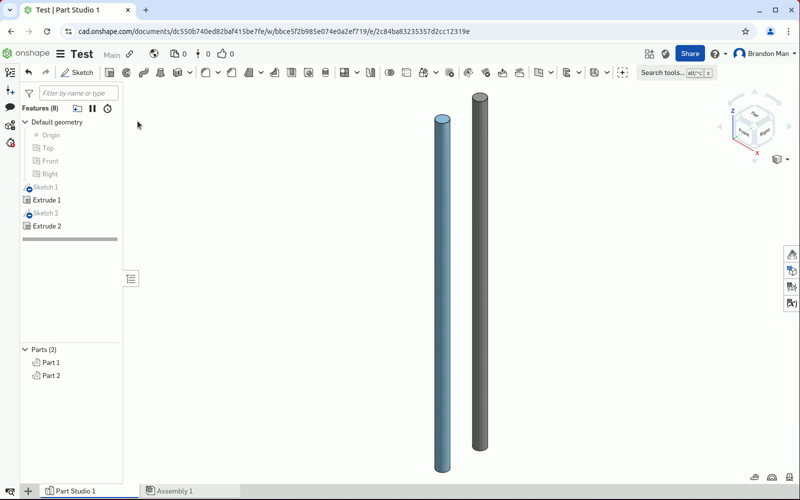
mouse_move(73, 189)
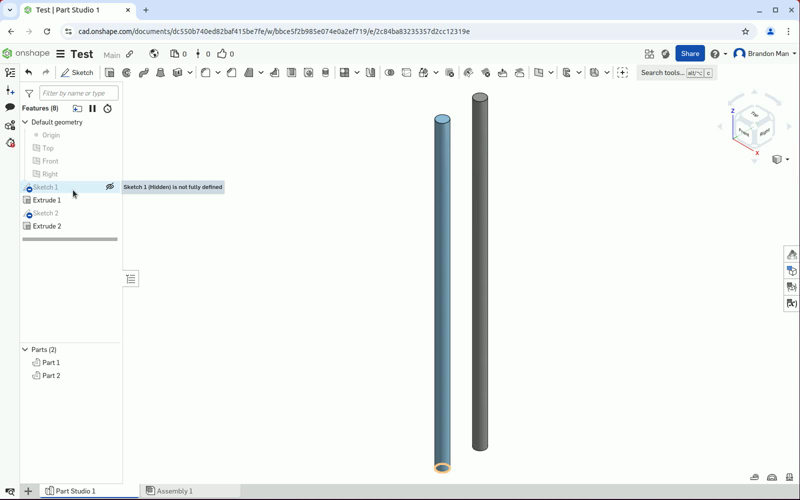
click(73, 189)